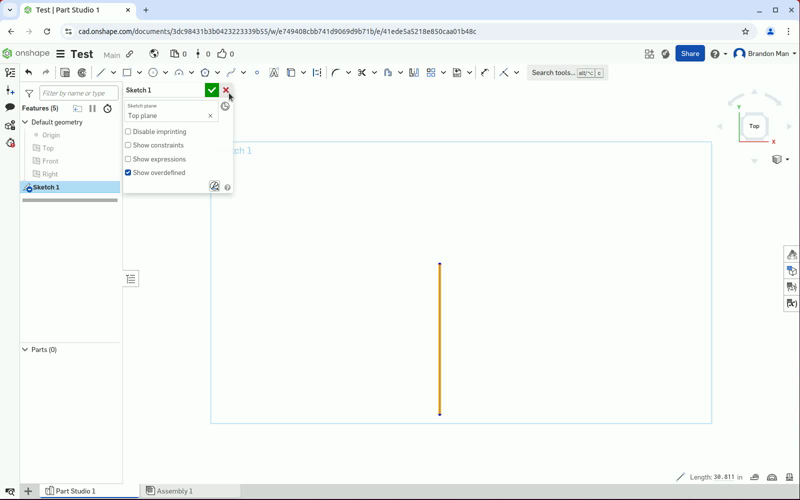
key(shift+h)
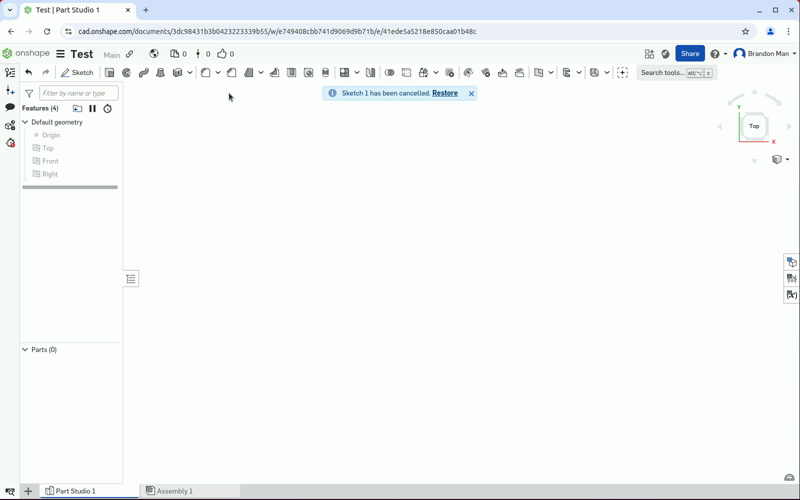
mouse_move(73, 352)
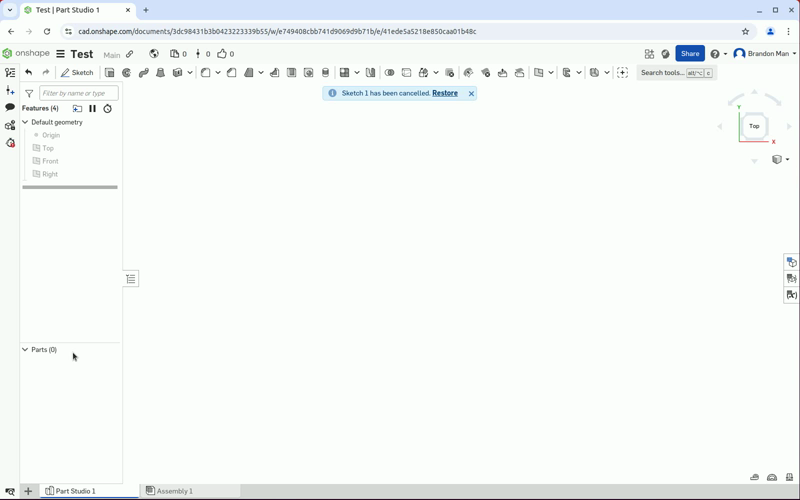
key(y)
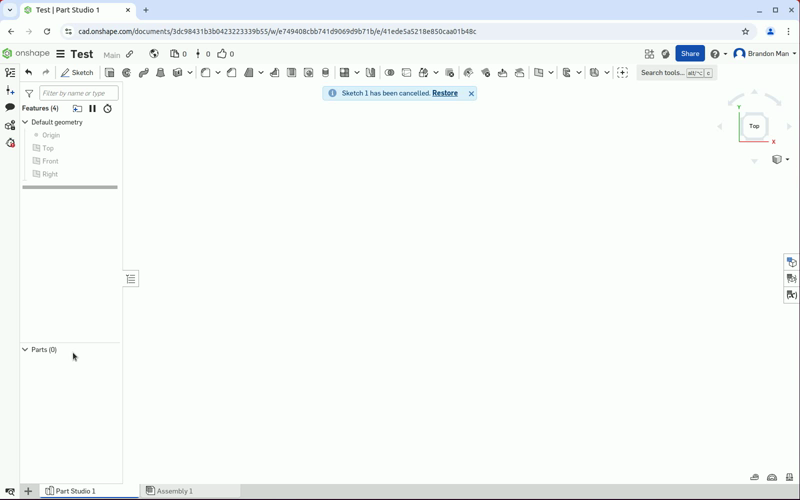
key(shift+p)
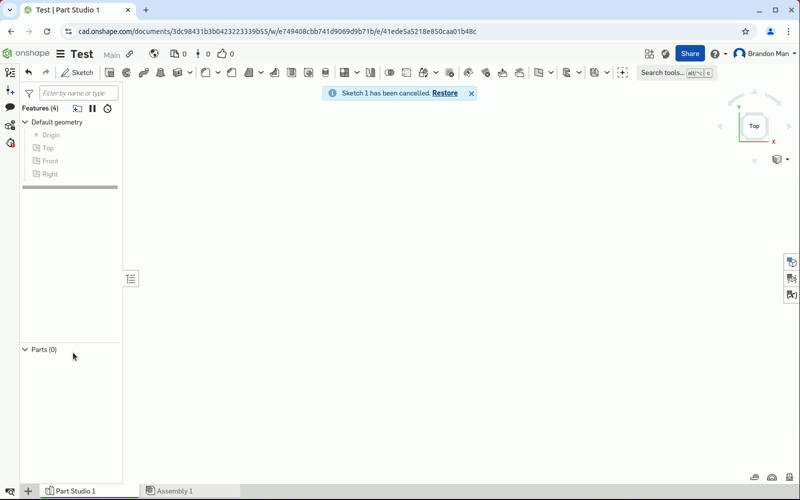
key(space)
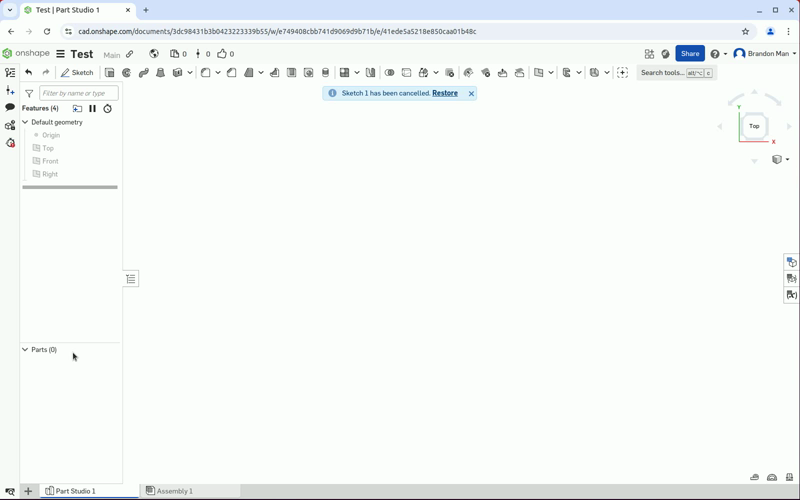
key_down(shift)
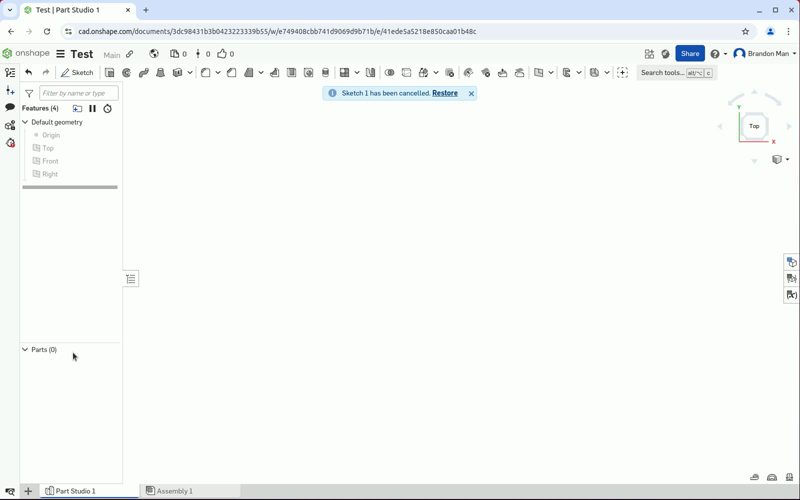
key(up)
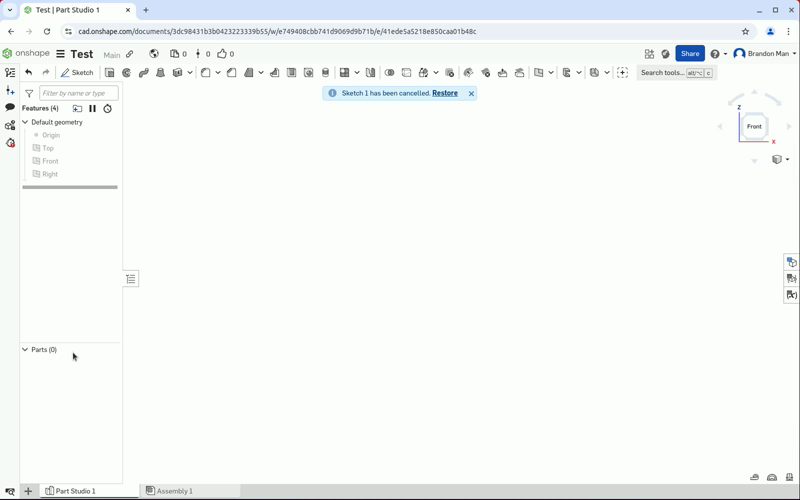
key_up(shift)
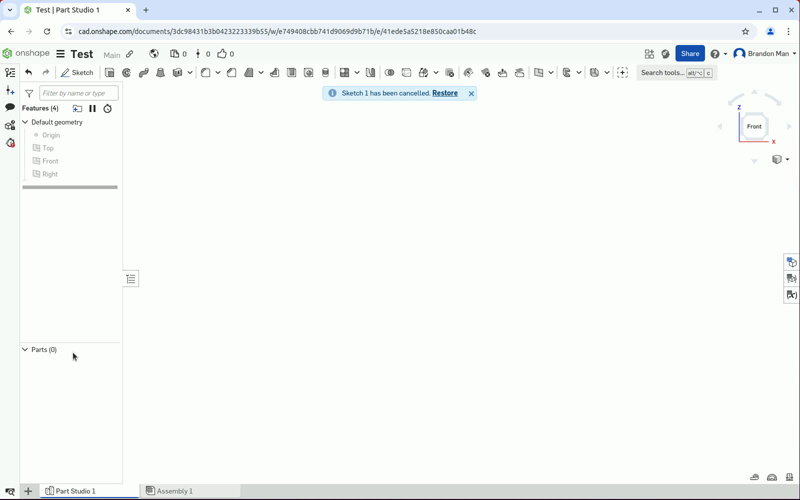
mouse_move(73, 352)
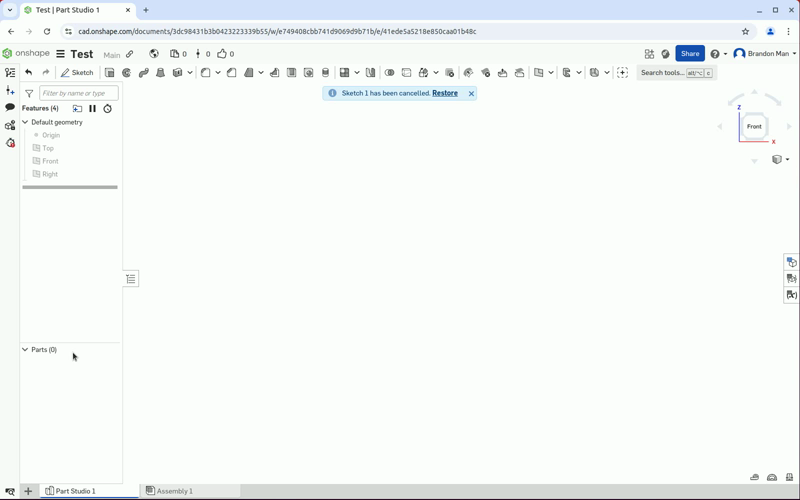
key(shift+y)
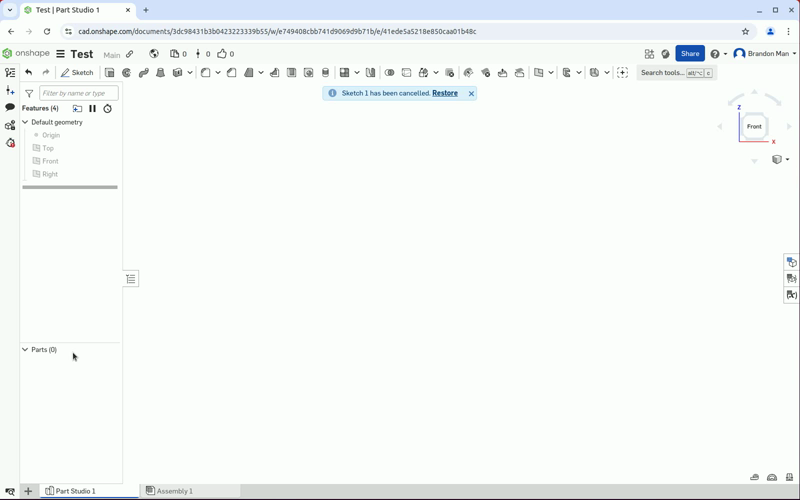
key(shift+s)
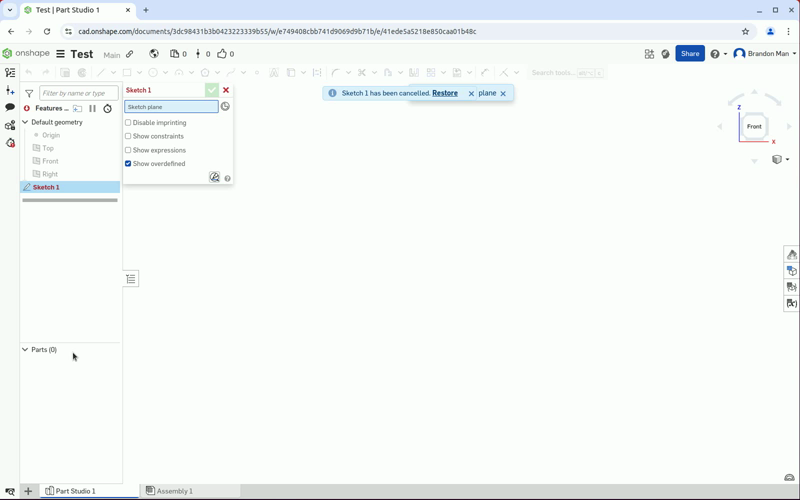
mouse_move(73, 163)
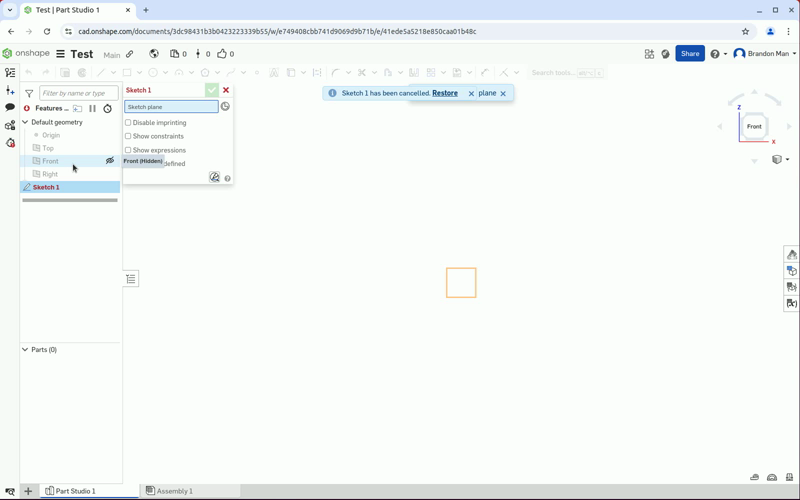
click(73, 163)
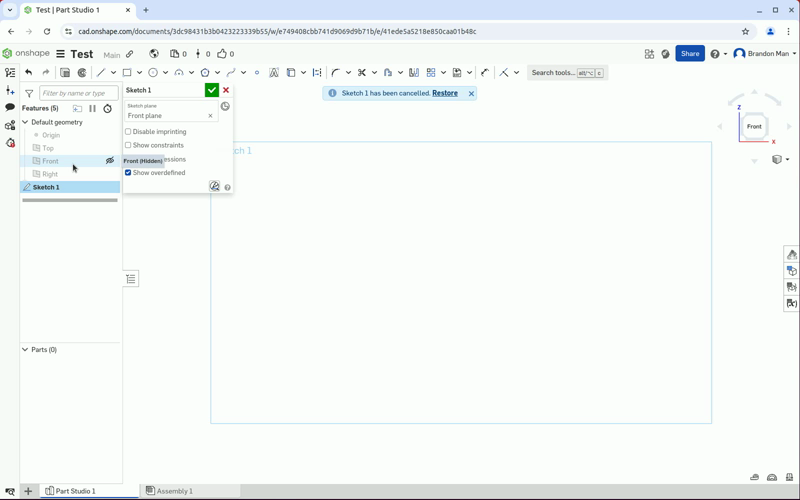
mouse_move(73, 352)
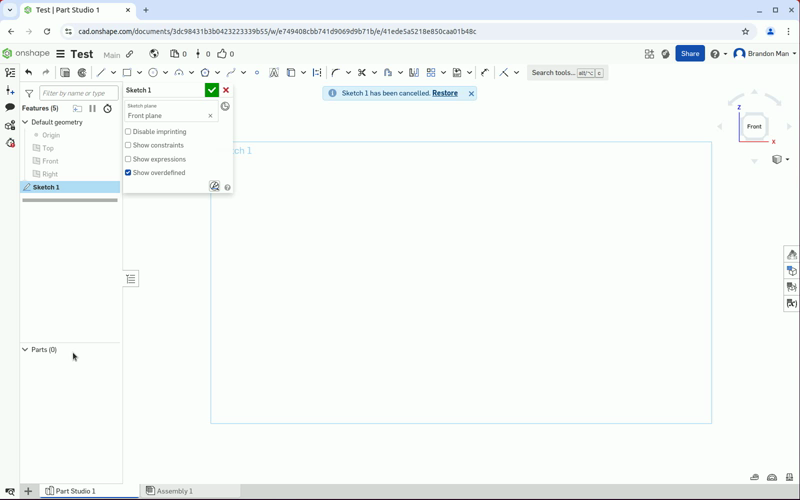
key(y)
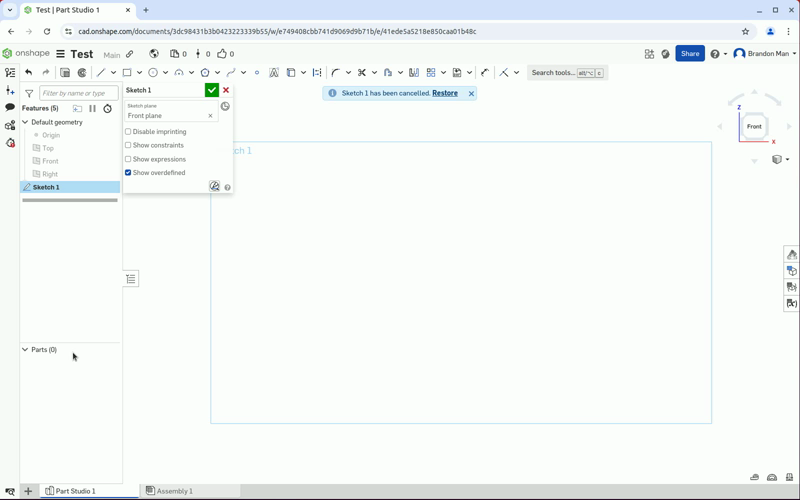
key(l)
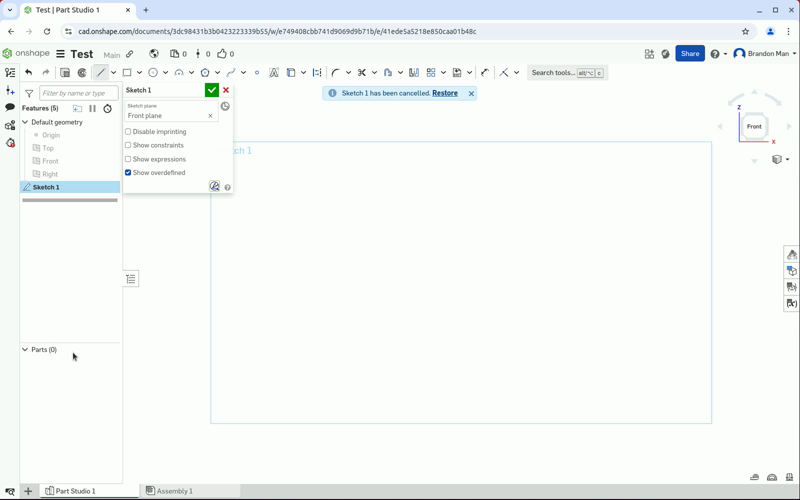
key_down(shift)
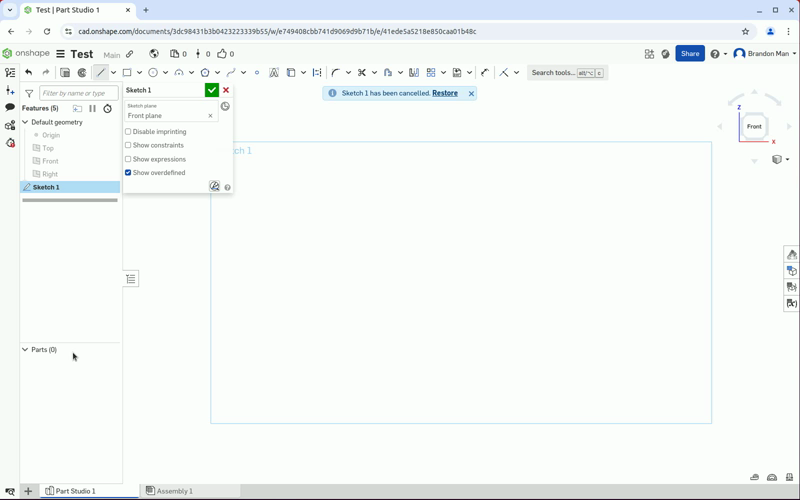
mouse_move(460, 292)
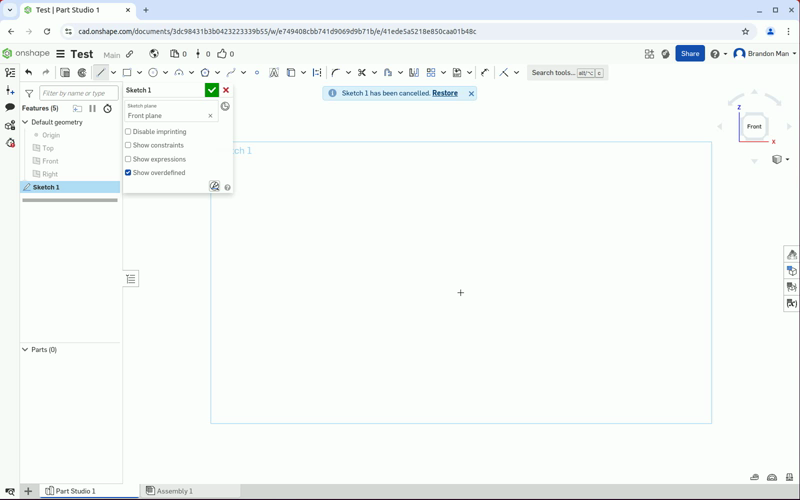
click(460, 292)
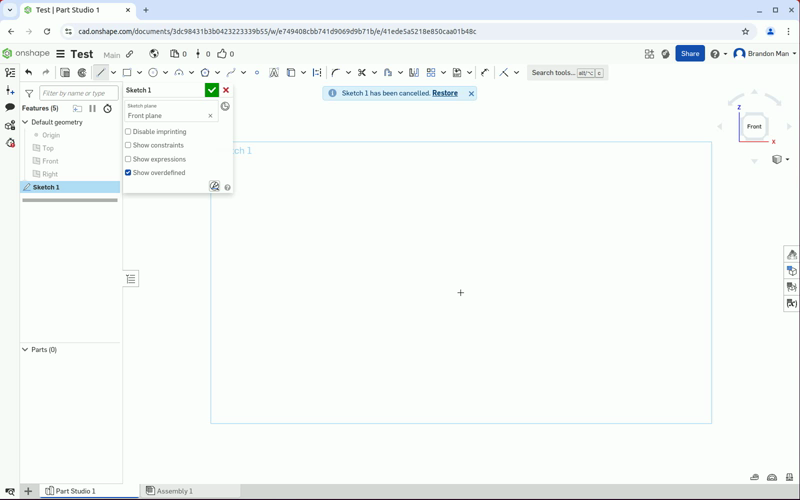
key_up(shift)
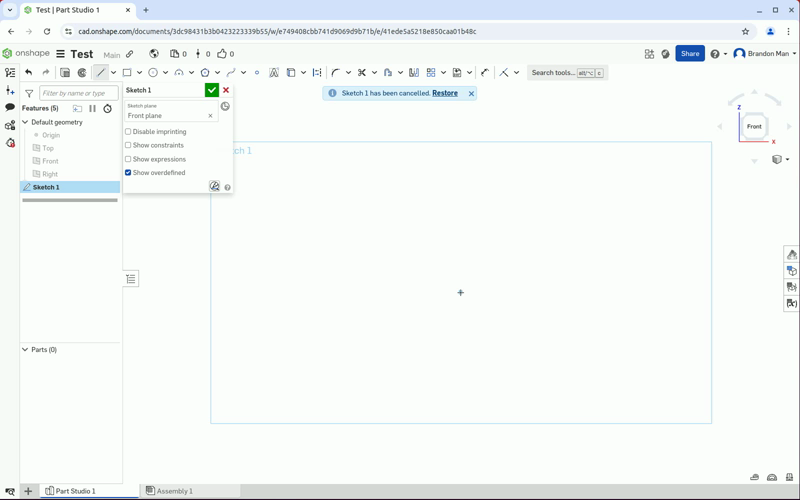
key_down(shift)
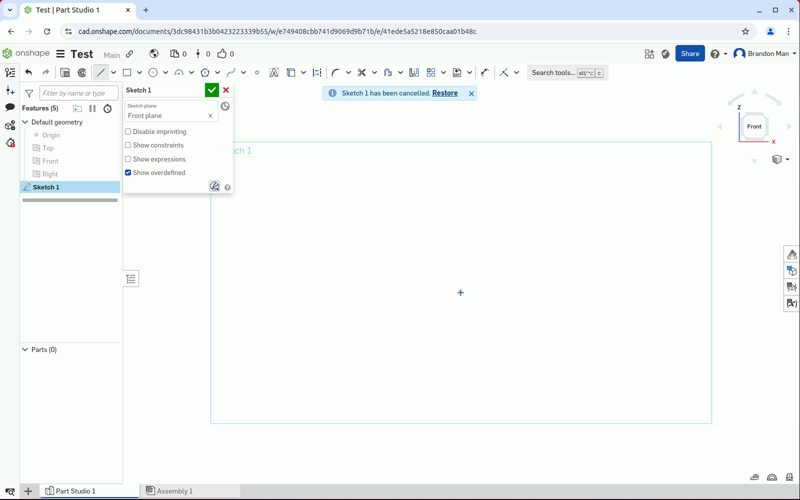
mouse_move(573, 292)
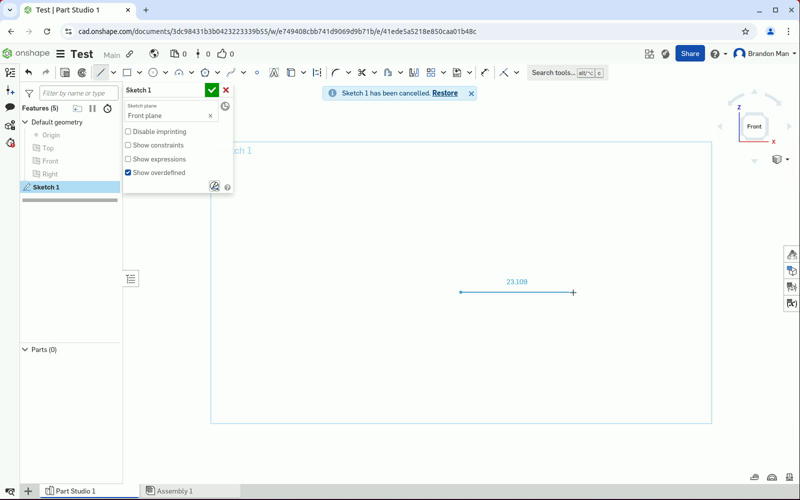
click(573, 292)
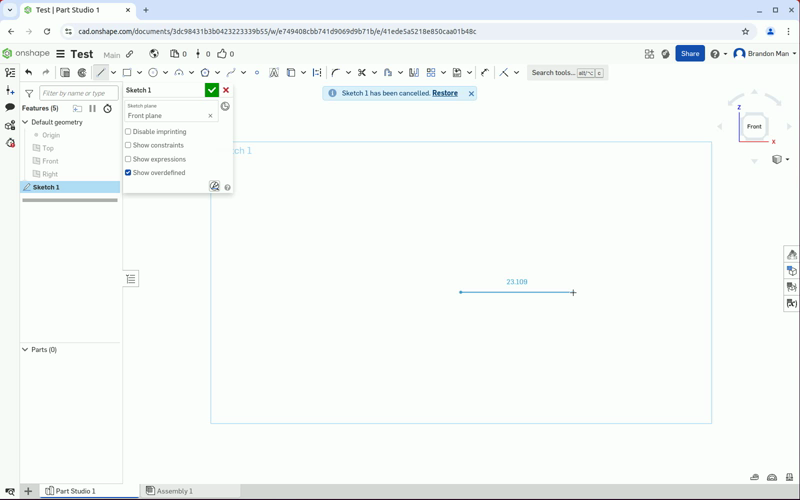
key_up(shift)
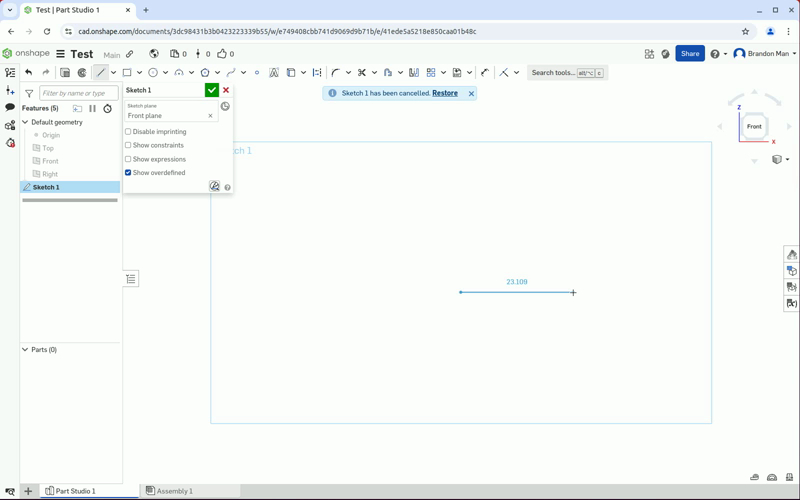
key_down(shift)
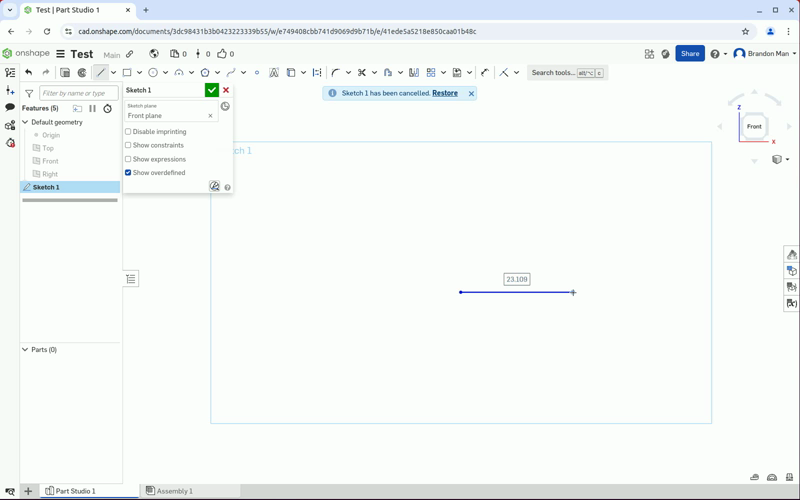
mouse_move(589, 292)
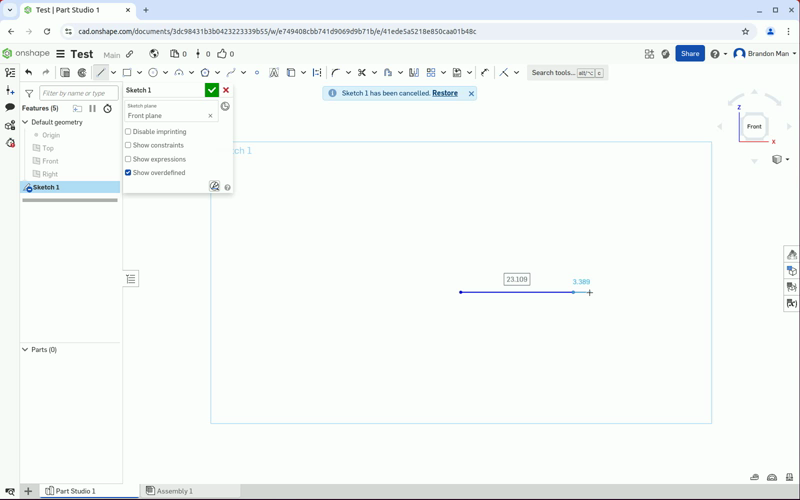
mouse_move(573, 261)
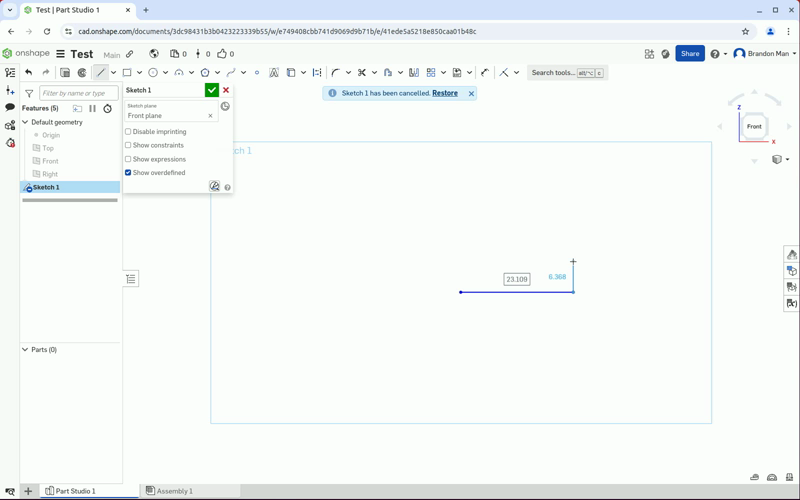
click(573, 261)
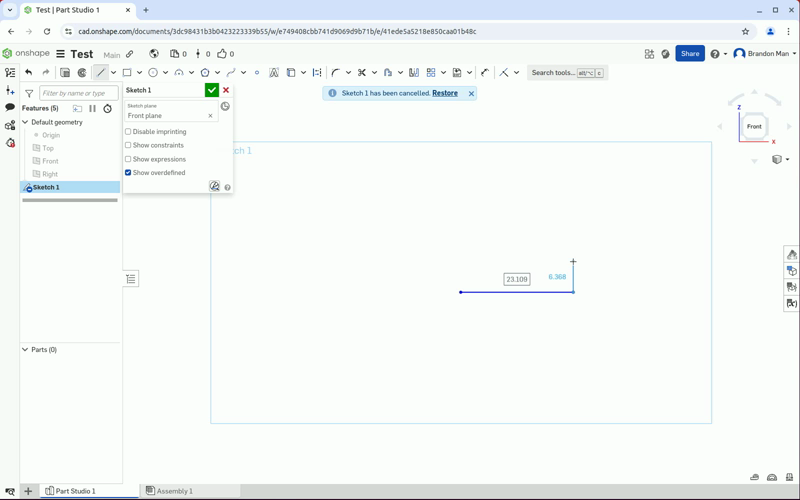
key_up(shift)
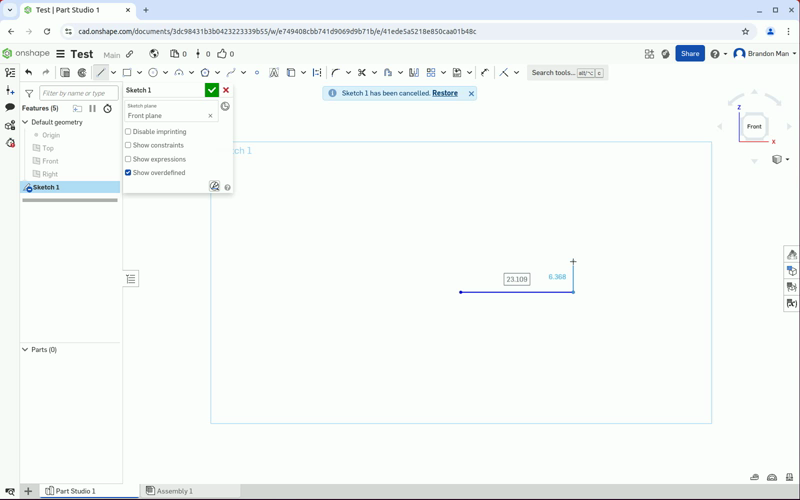
key_down(shift)
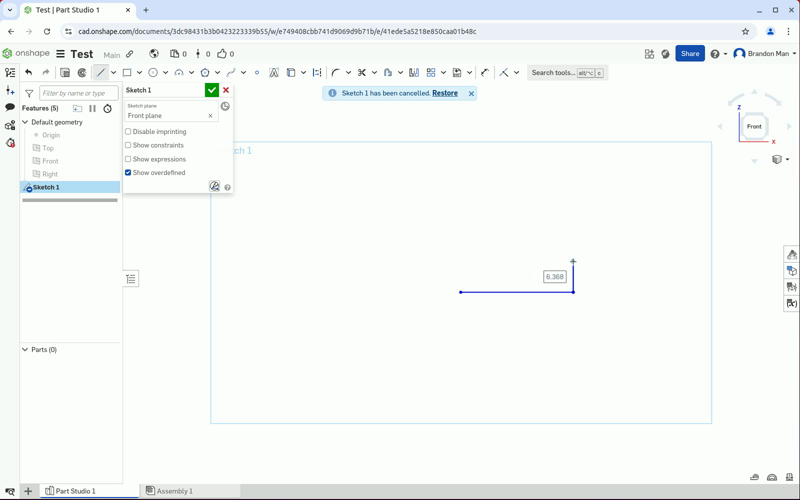
mouse_move(460, 282)
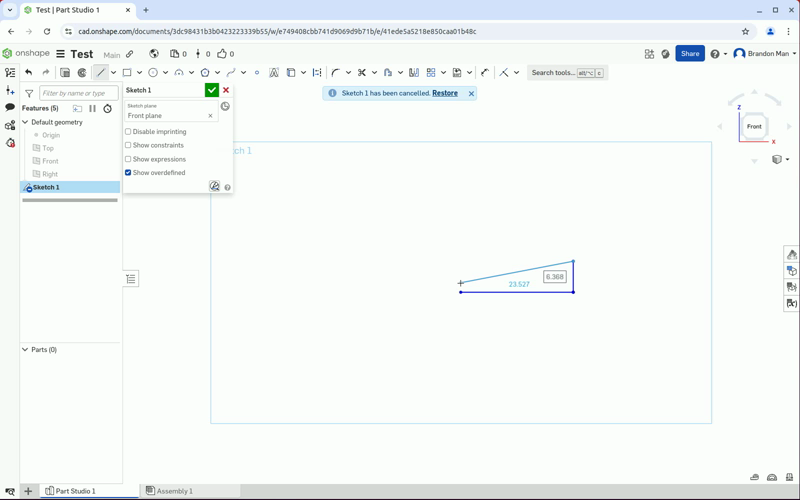
click(460, 282)
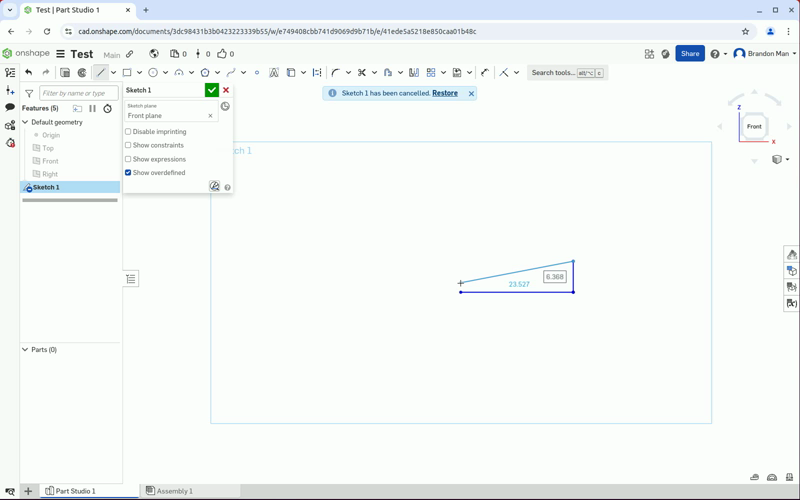
key_up(shift)
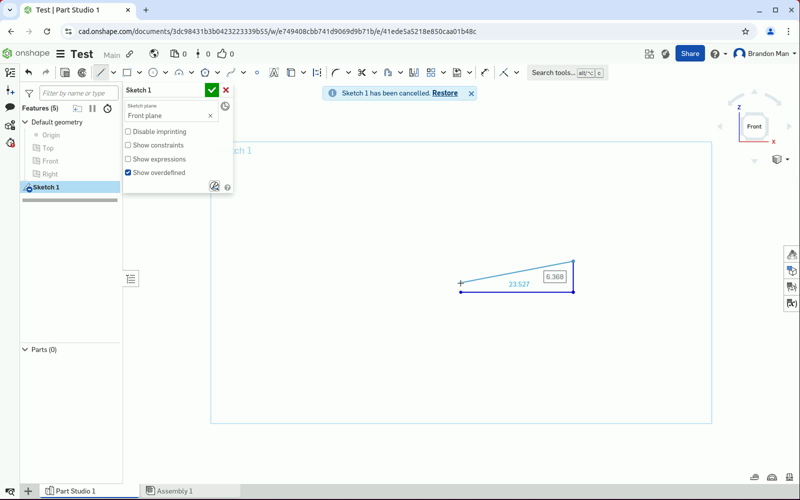
mouse_move(490, 282)
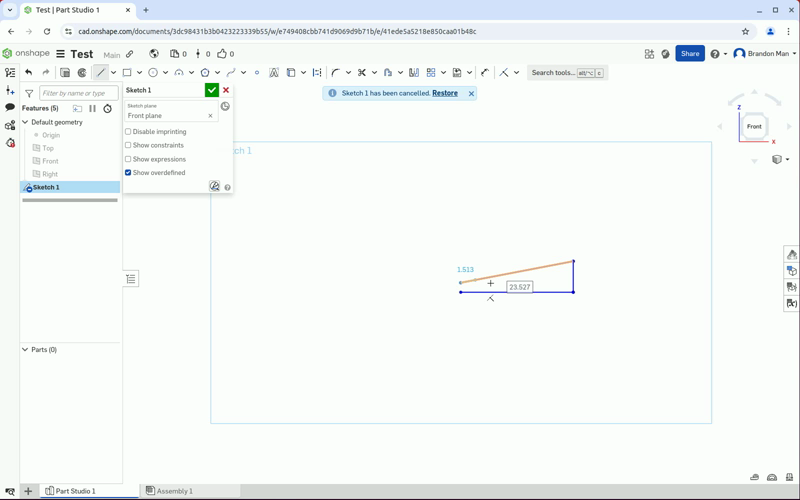
key_down(shift)
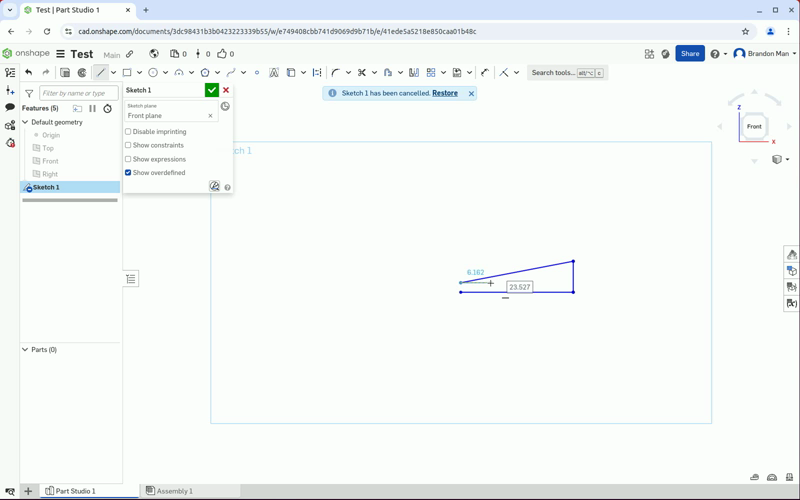
mouse_move(460, 292)
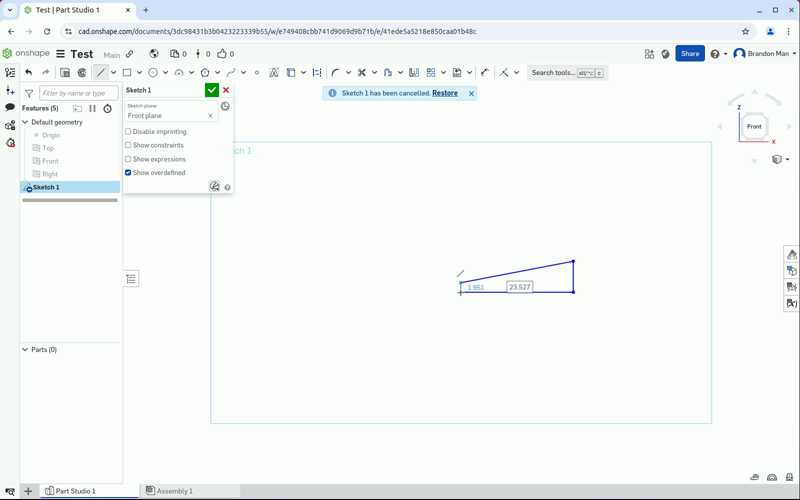
key_up(shift)
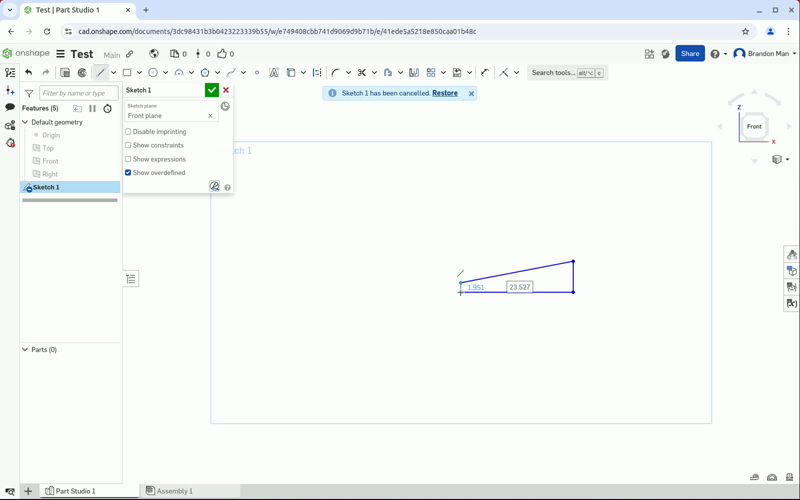
click(460, 292)
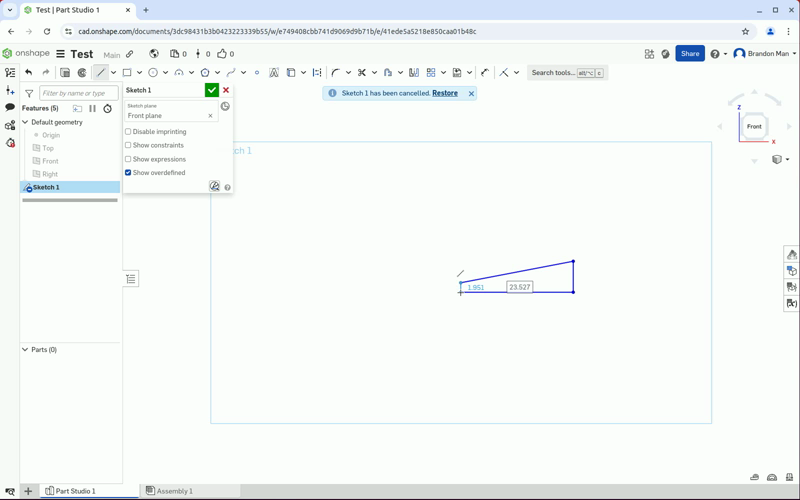
key(esc)
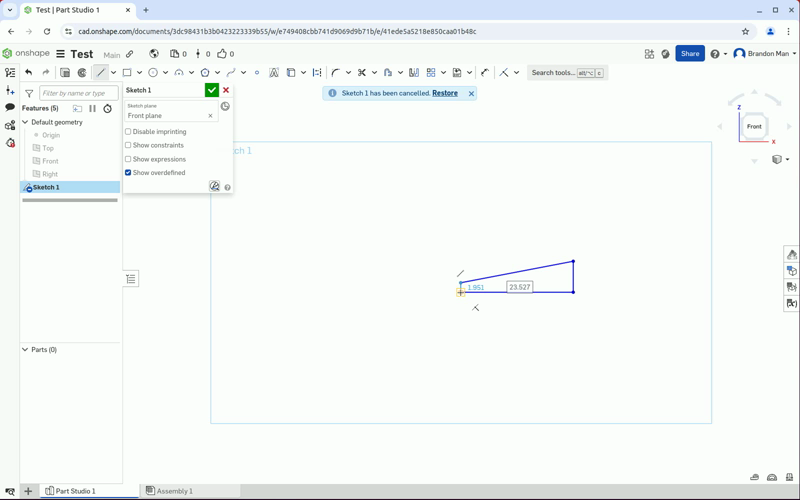
mouse_move(563, 270)
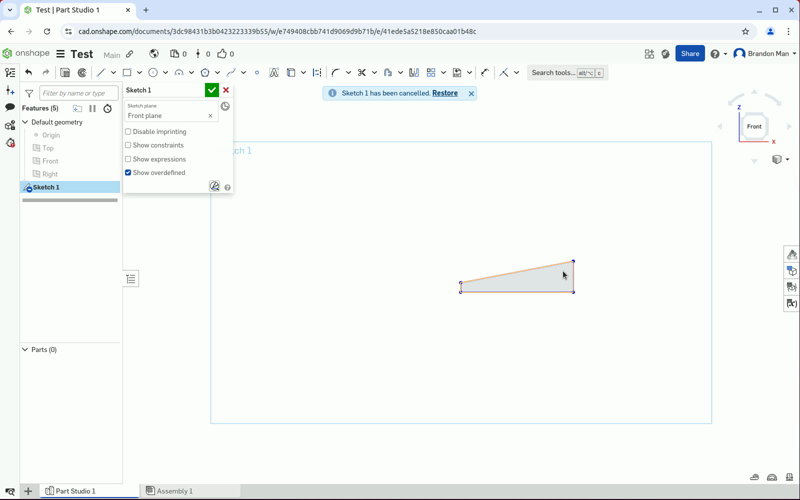
click(563, 270)
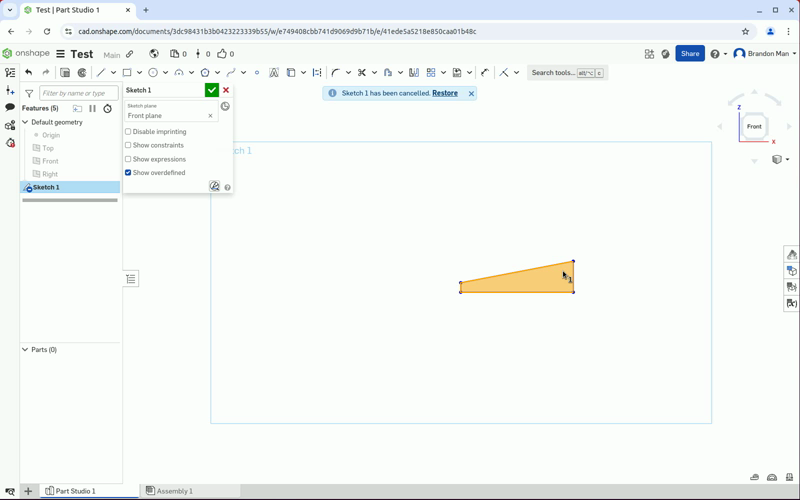
mouse_move(73, 352)
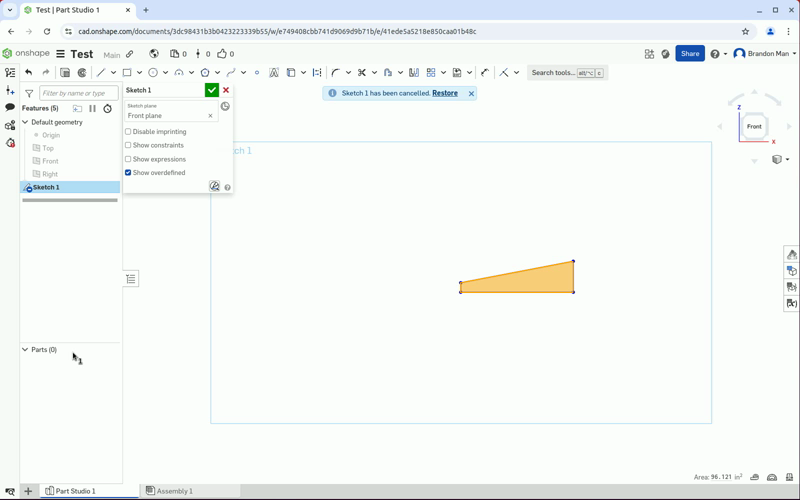
key(shift+y)
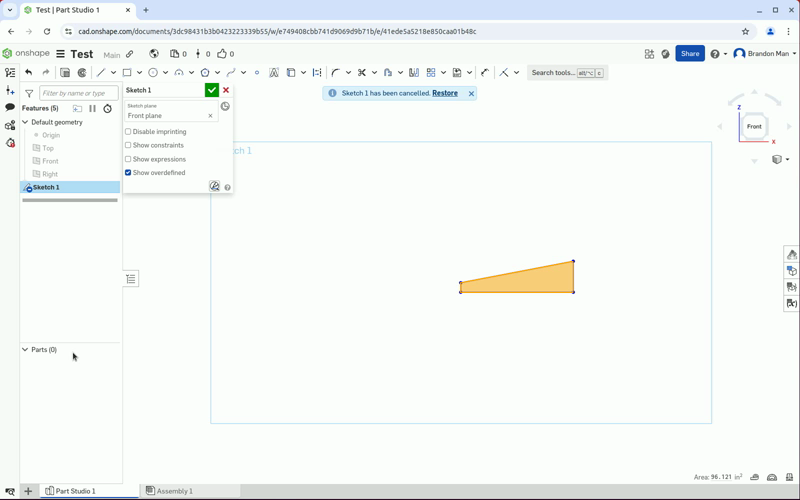
key(shift+e)
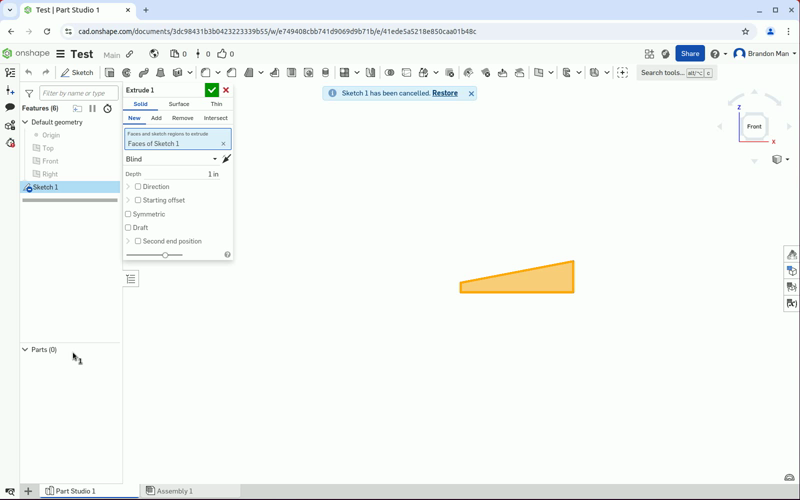
mouse_move(143, 106)
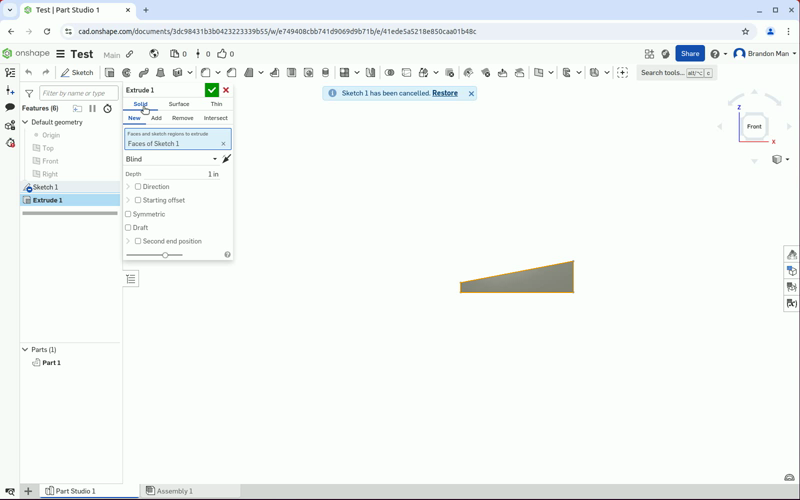
click(143, 106)
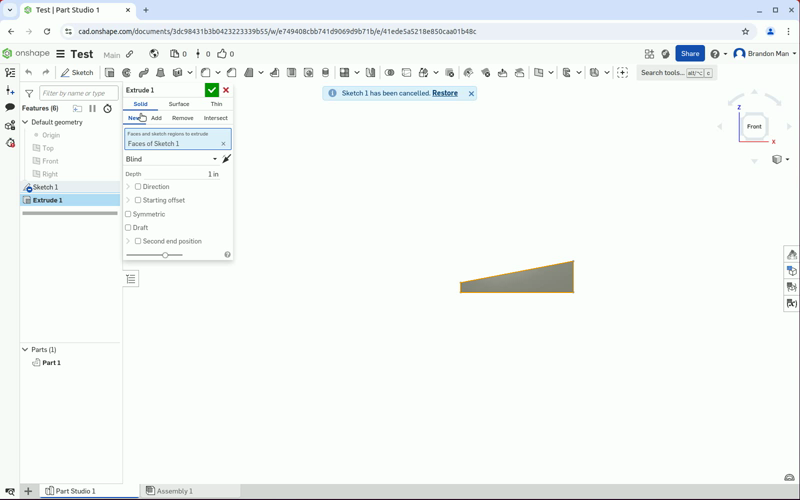
mouse_move(137, 120)
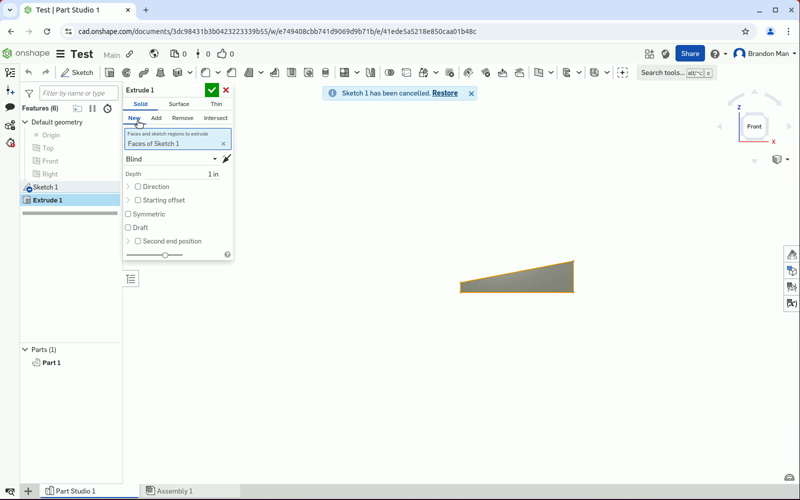
click(137, 120)
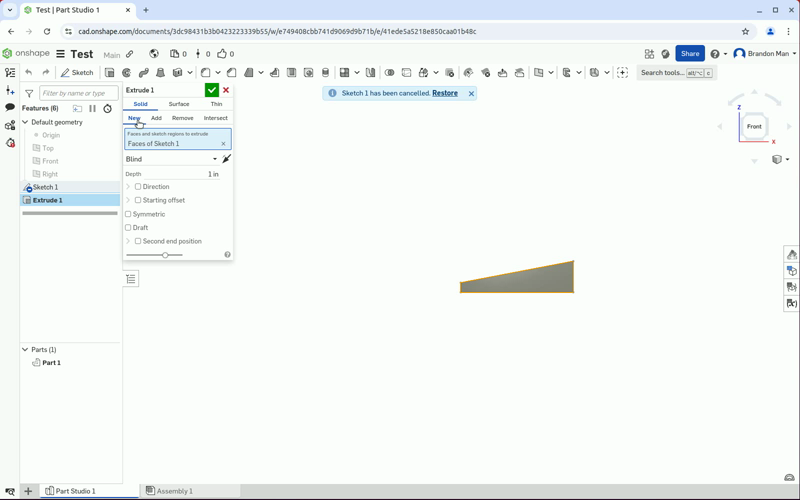
key(tab, 4)
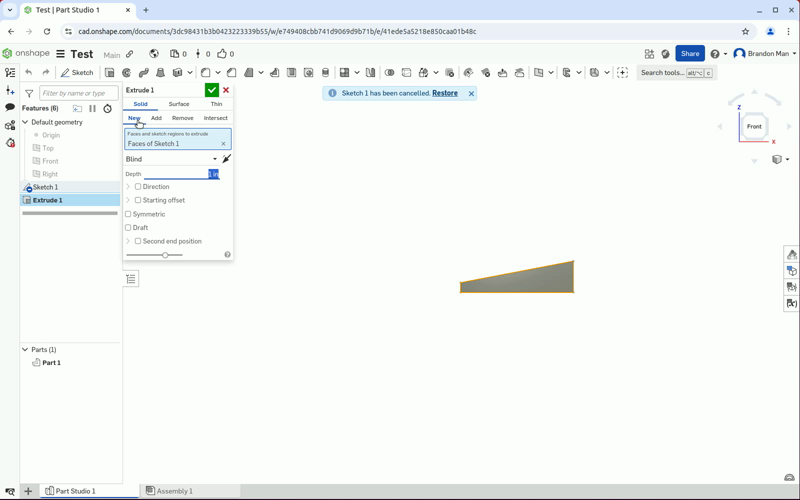
text(0.241)
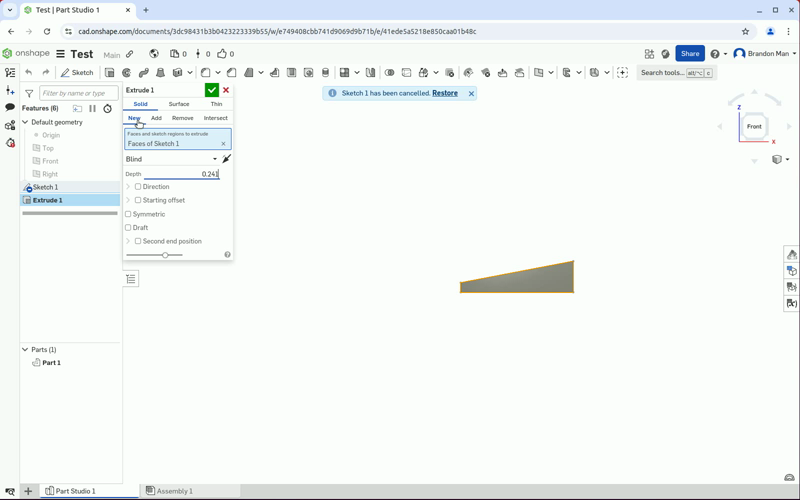
key(enter)
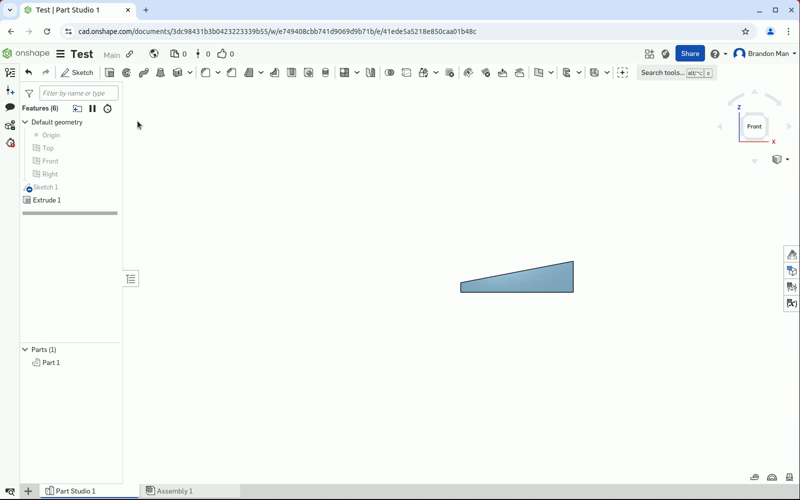
key(shift+h)
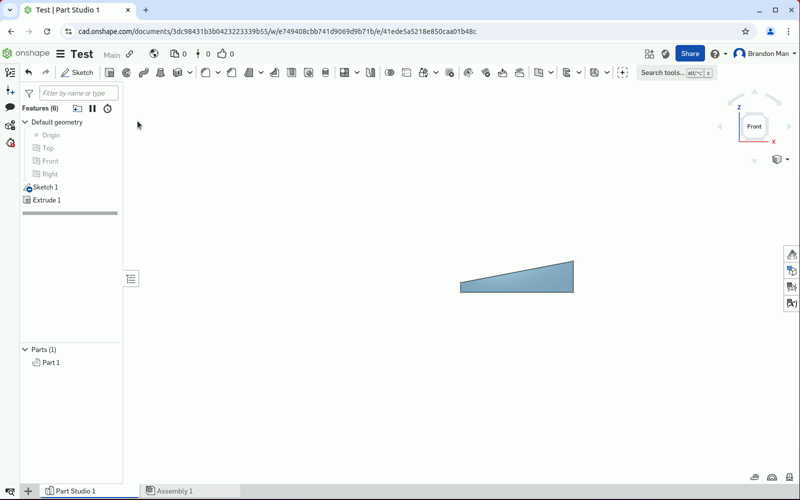
key(shift+h)
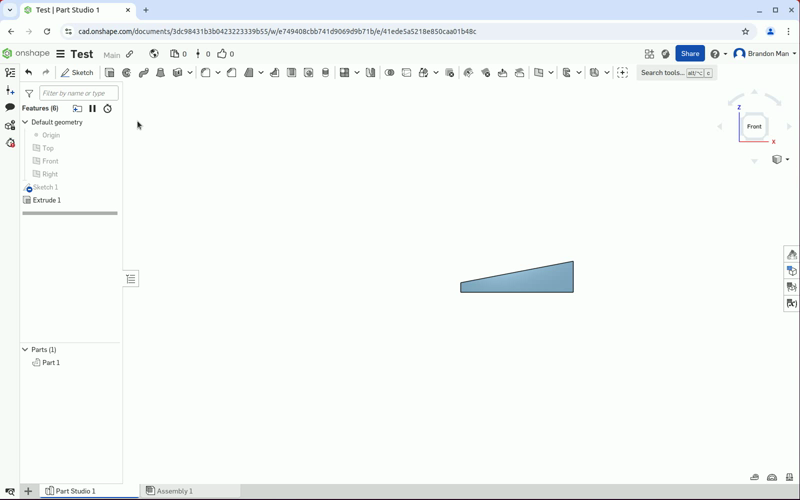
mouse_move(73, 189)
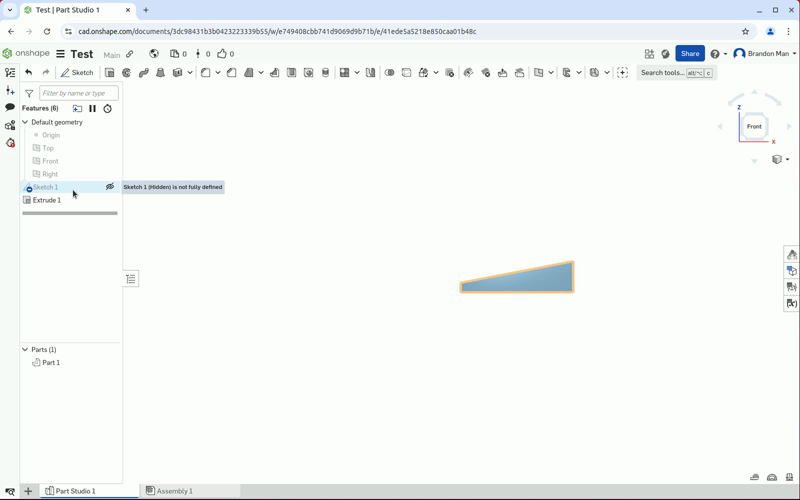
click(73, 189)
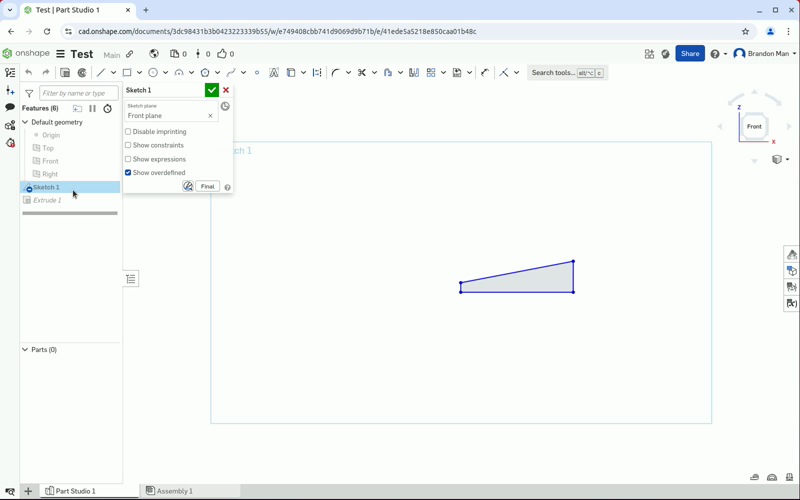
mouse_move(229, 92)
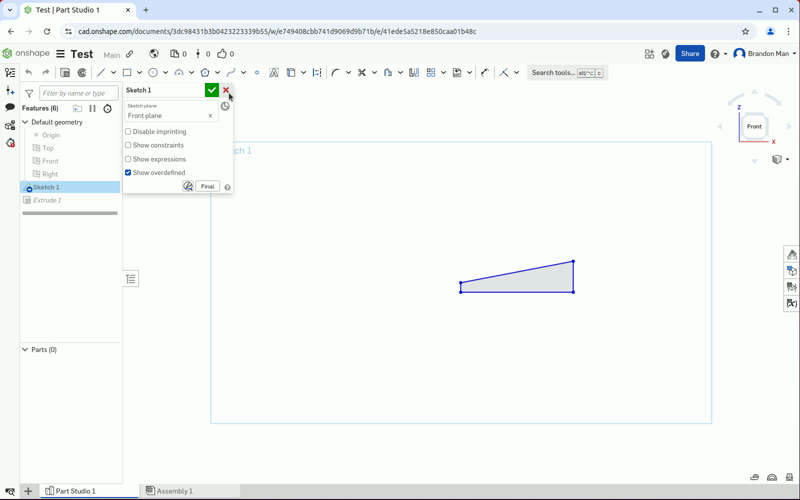
click(229, 92)
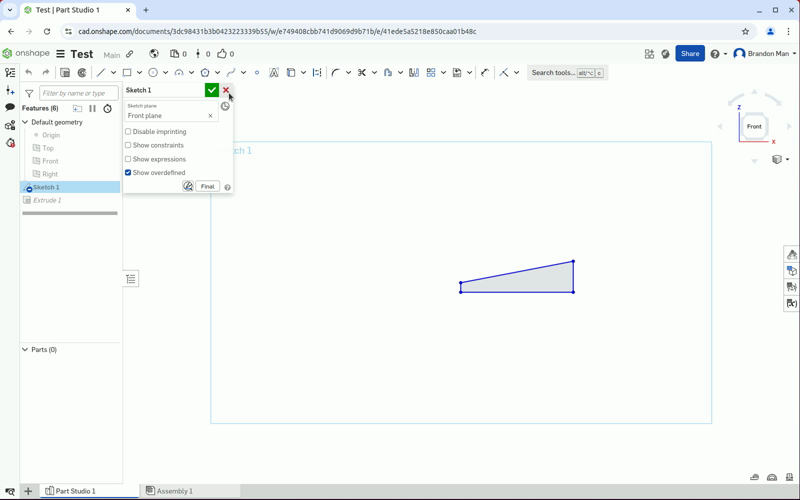
key(shift+s)
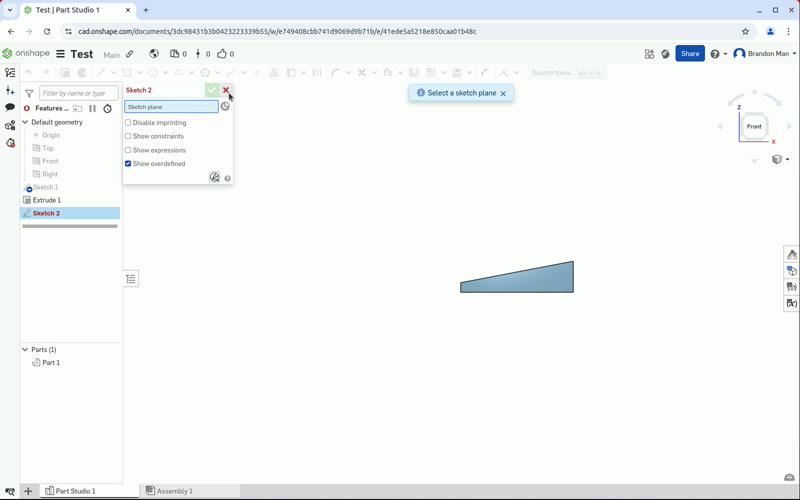
mouse_move(73, 163)
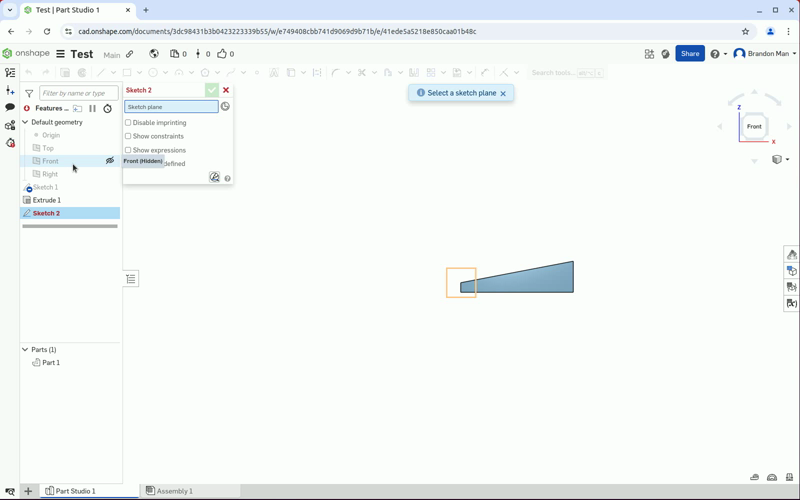
click(73, 163)
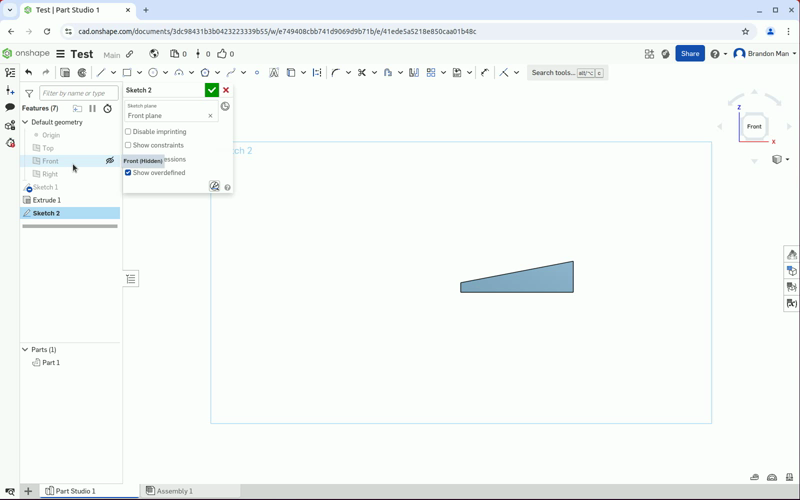
mouse_move(73, 352)
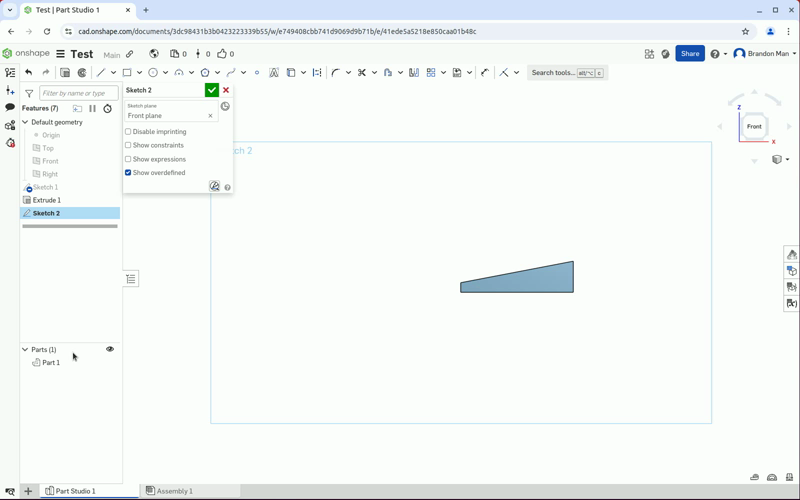
key(y)
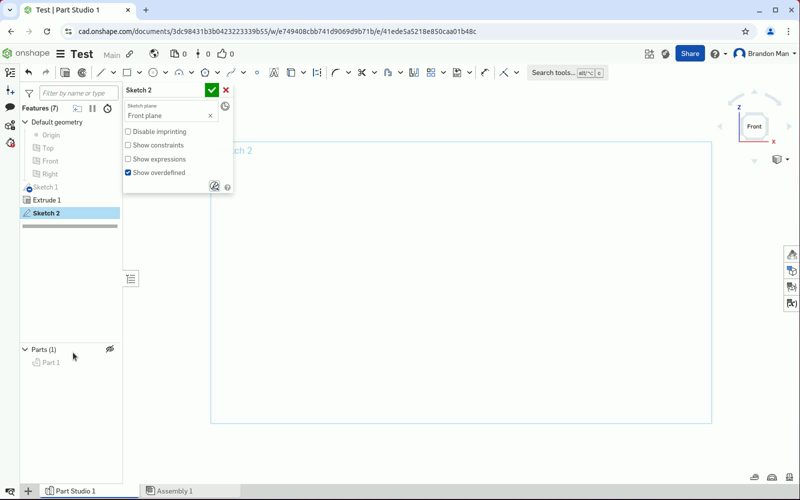
key(l)
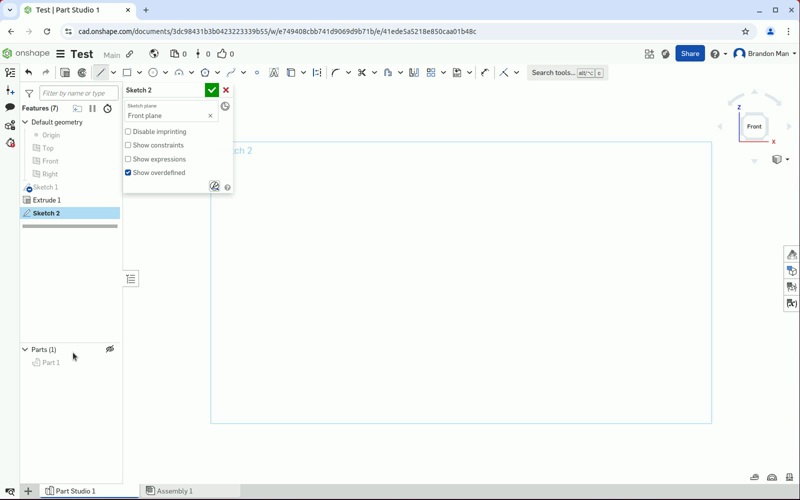
key_down(shift)
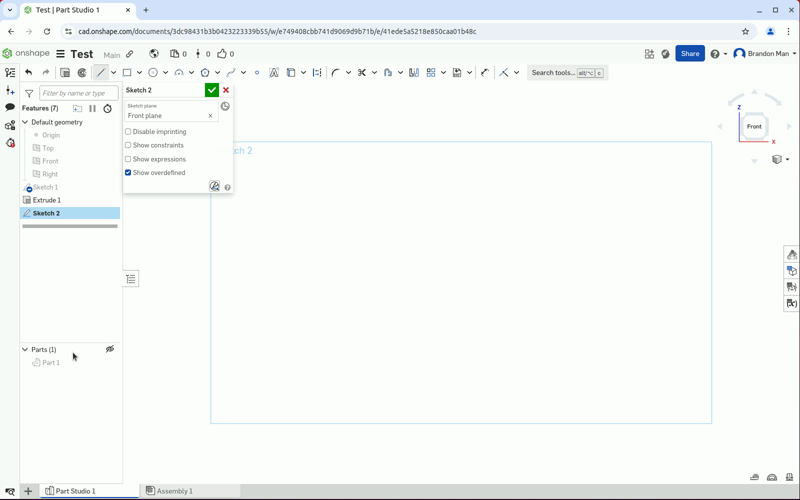
mouse_move(460, 341)
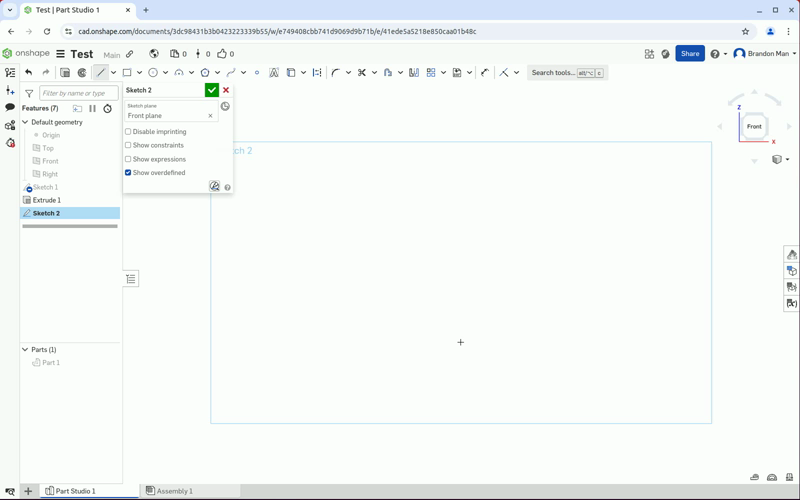
click(460, 341)
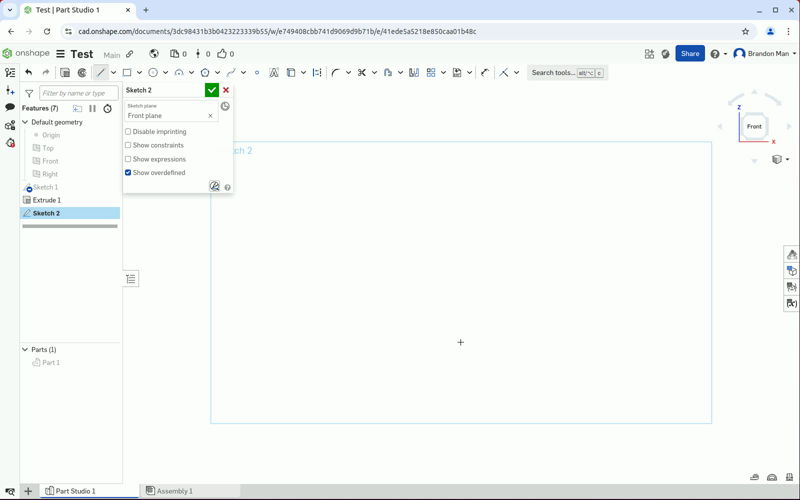
key_up(shift)
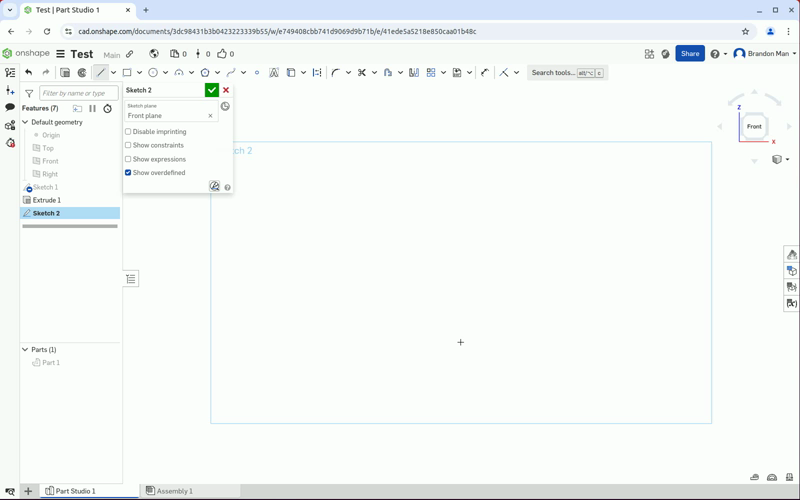
key_down(shift)
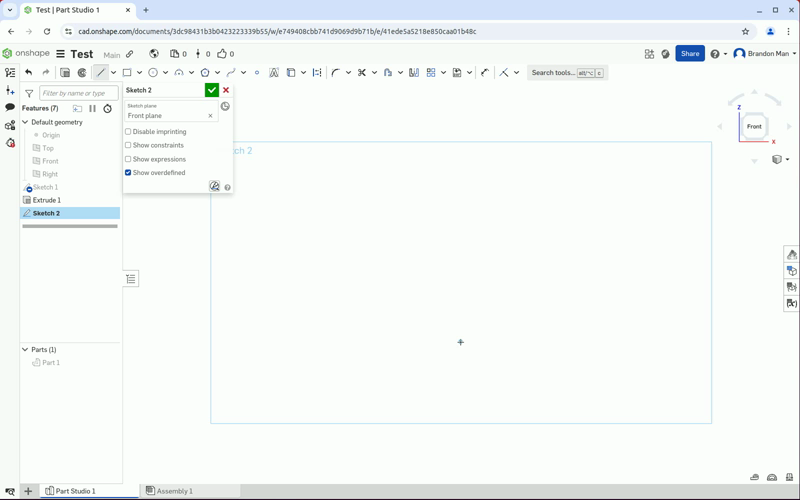
mouse_move(573, 341)
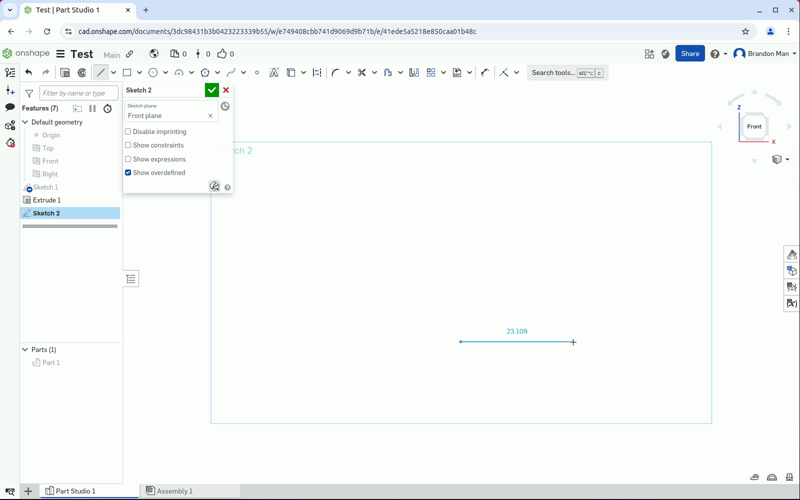
click(573, 341)
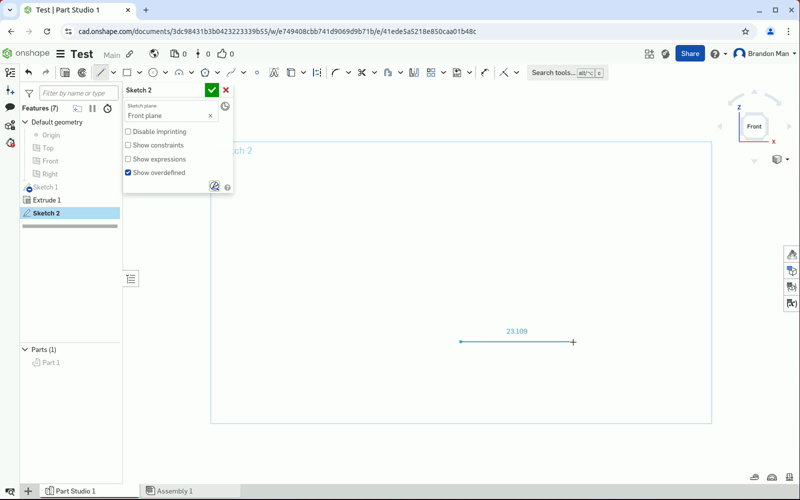
key_up(shift)
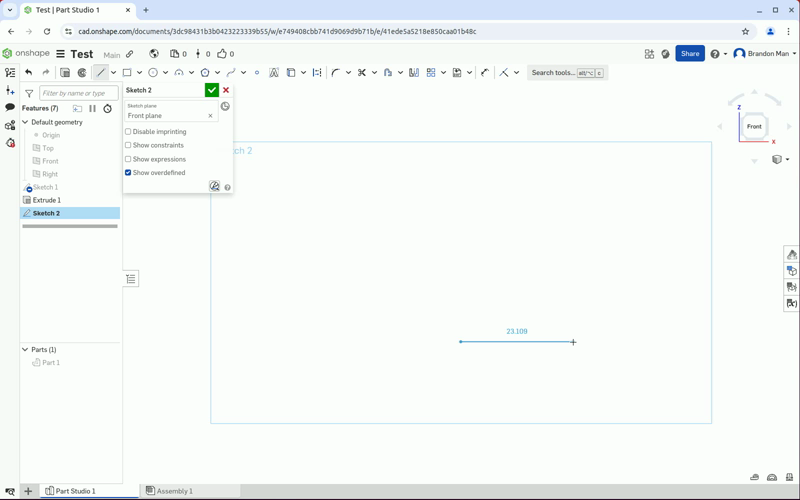
key_down(shift)
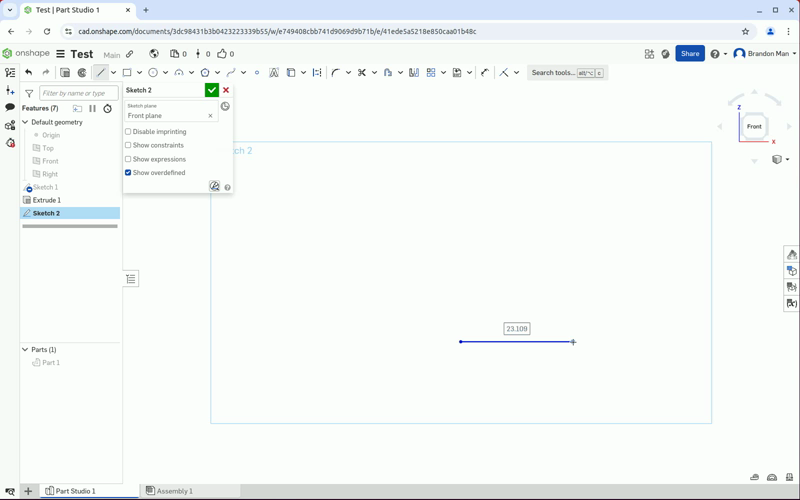
mouse_move(589, 341)
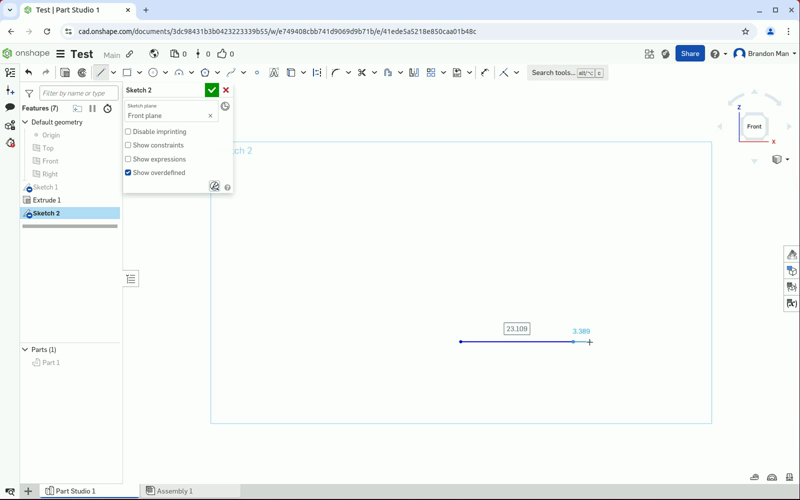
mouse_move(573, 296)
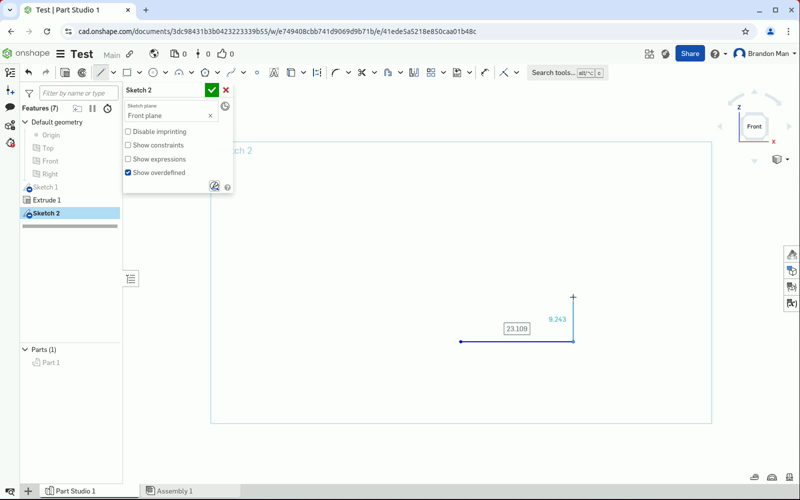
click(573, 296)
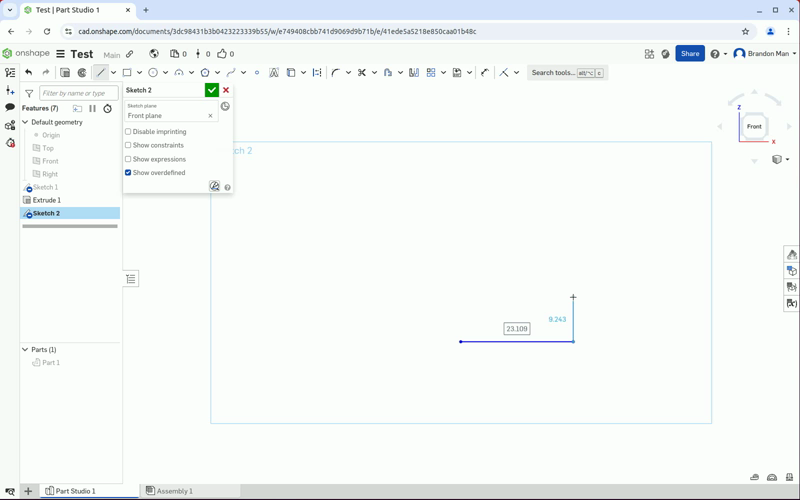
key_up(shift)
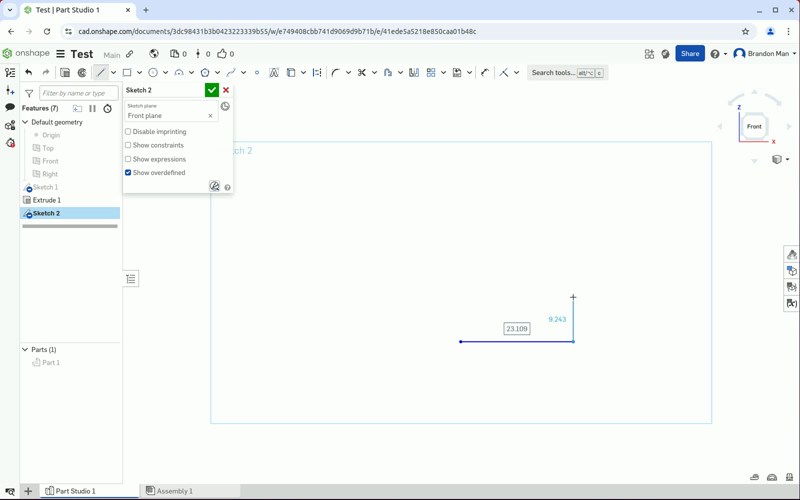
key_down(shift)
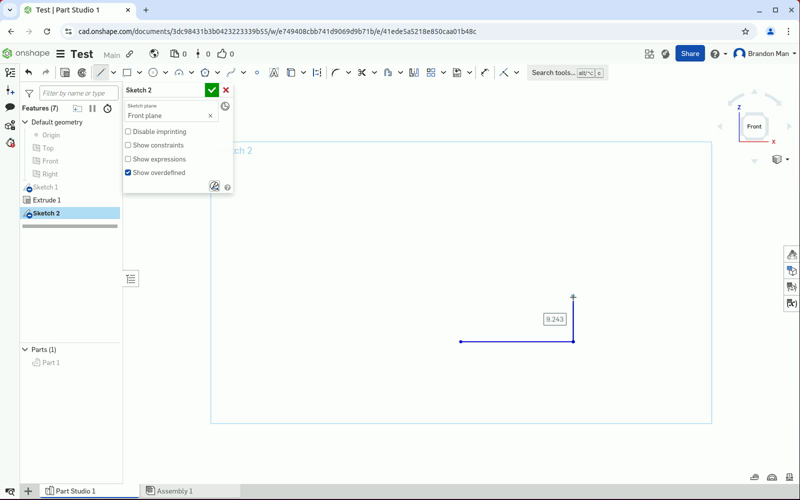
mouse_move(460, 296)
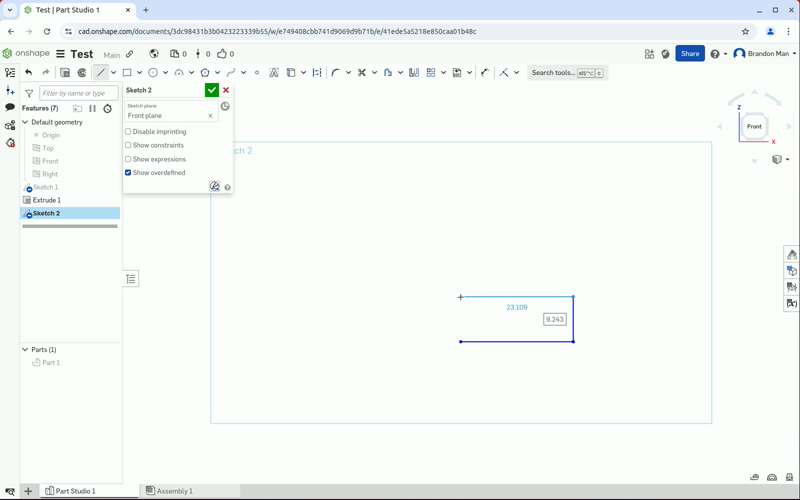
click(460, 296)
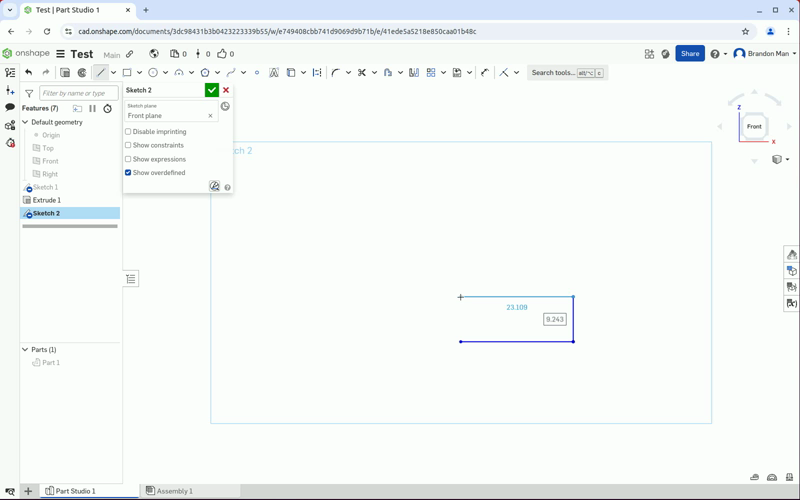
key_up(shift)
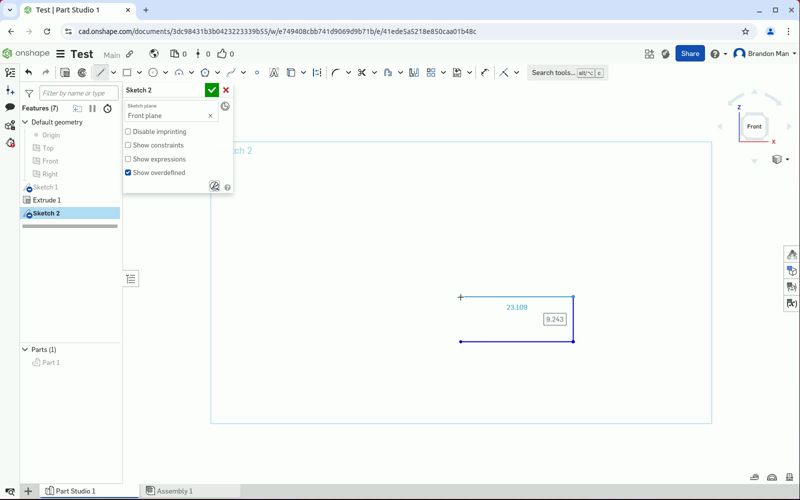
mouse_move(490, 296)
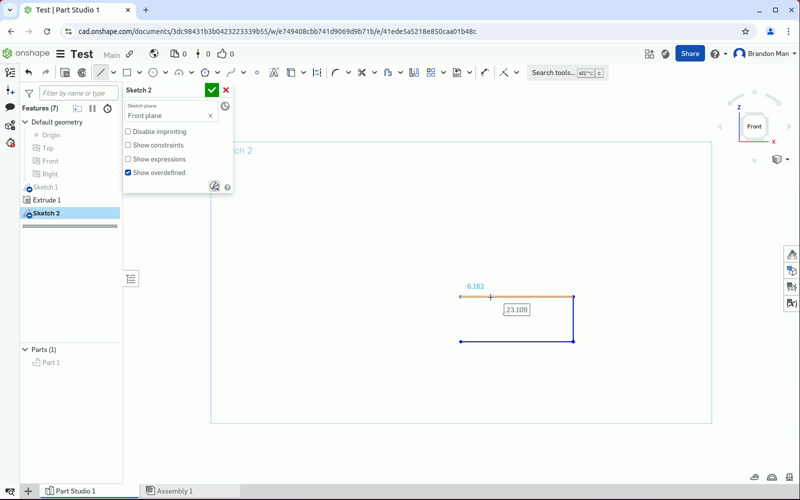
key_down(shift)
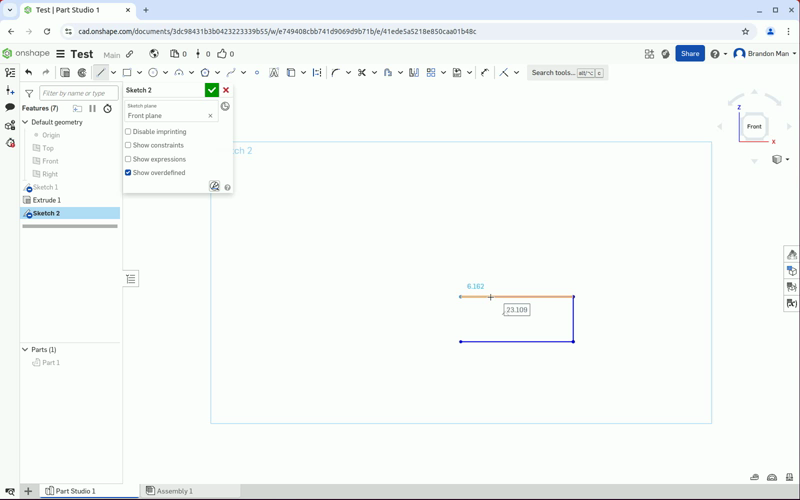
mouse_move(460, 341)
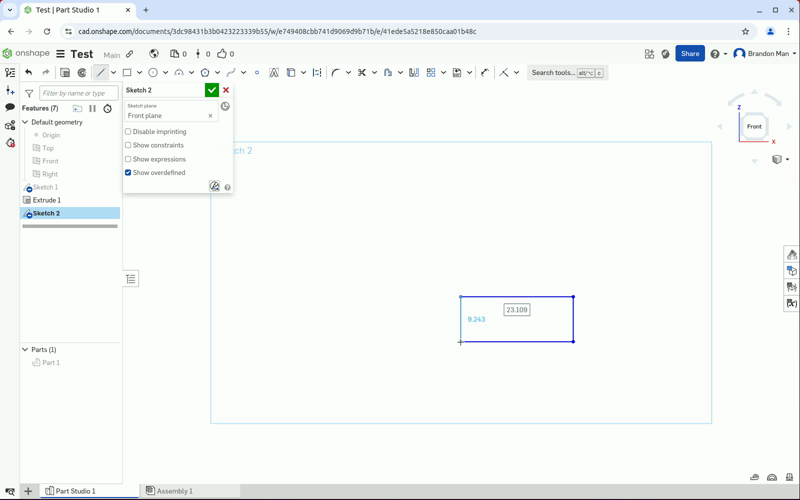
key_up(shift)
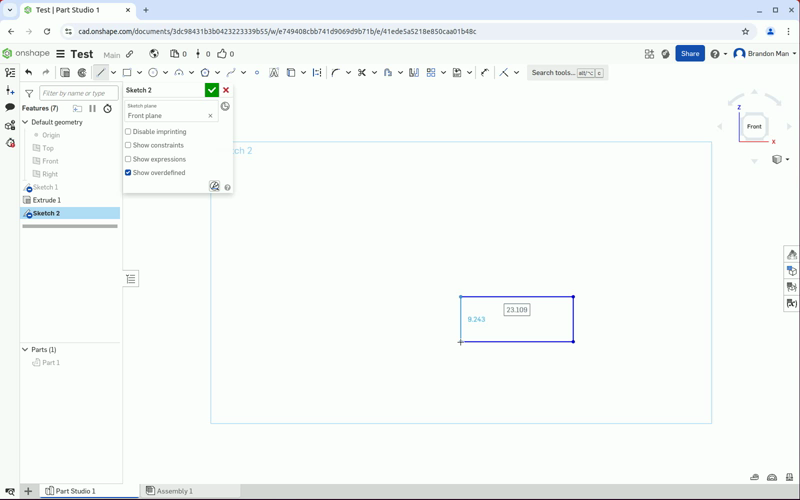
click(460, 341)
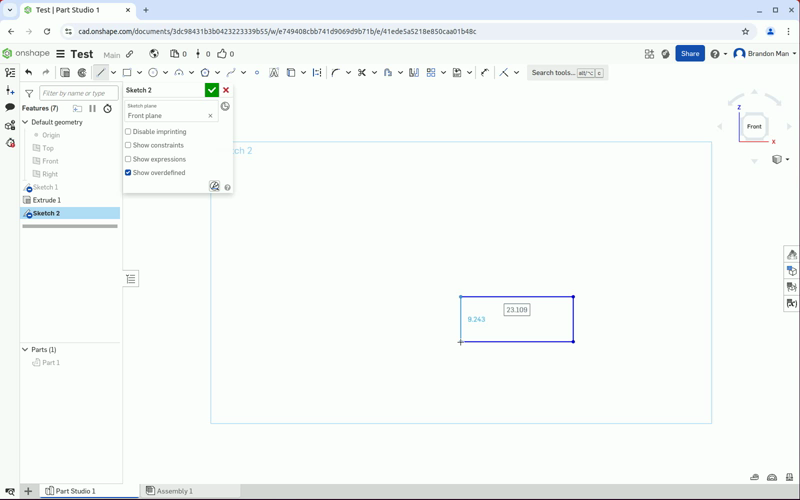
key(esc)
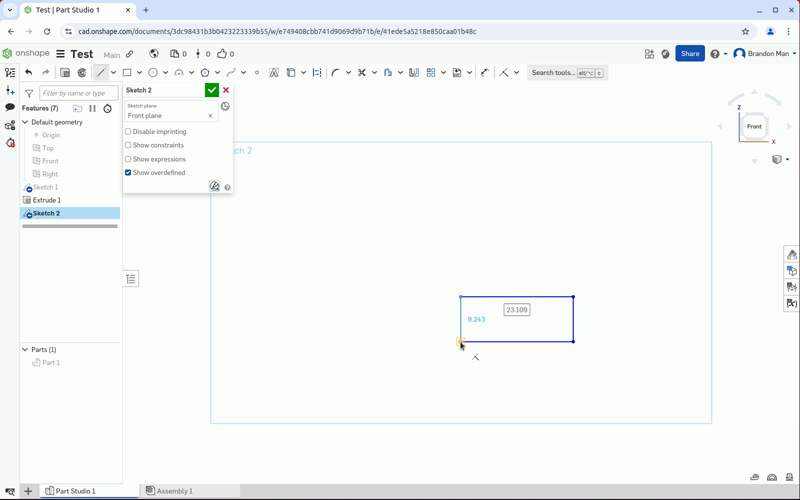
mouse_move(559, 322)
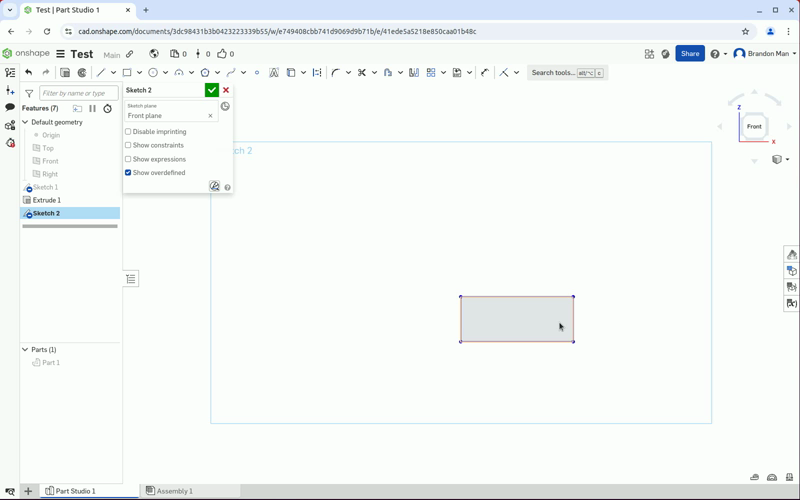
click(559, 322)
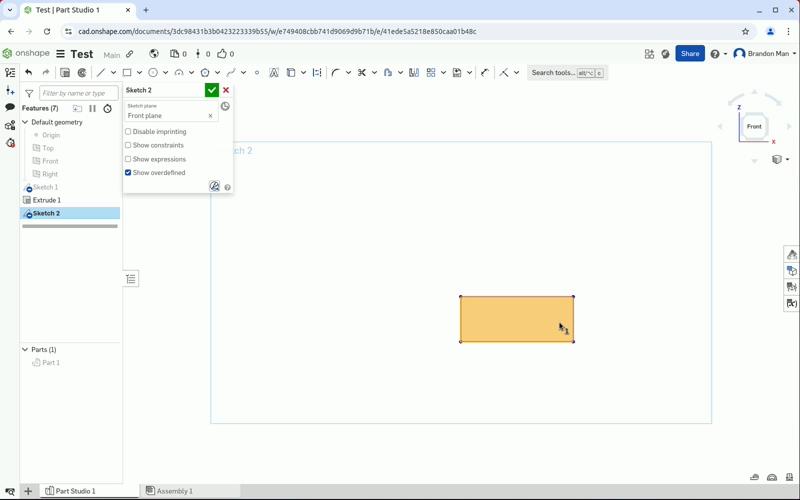
mouse_move(73, 352)
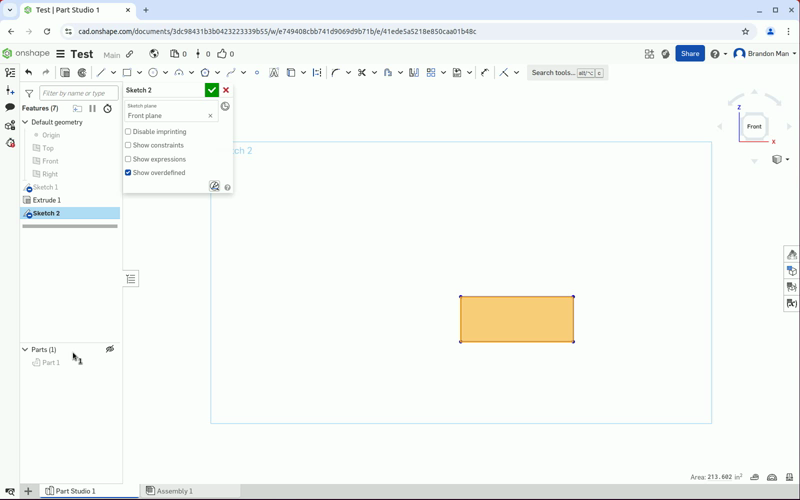
key(shift+y)
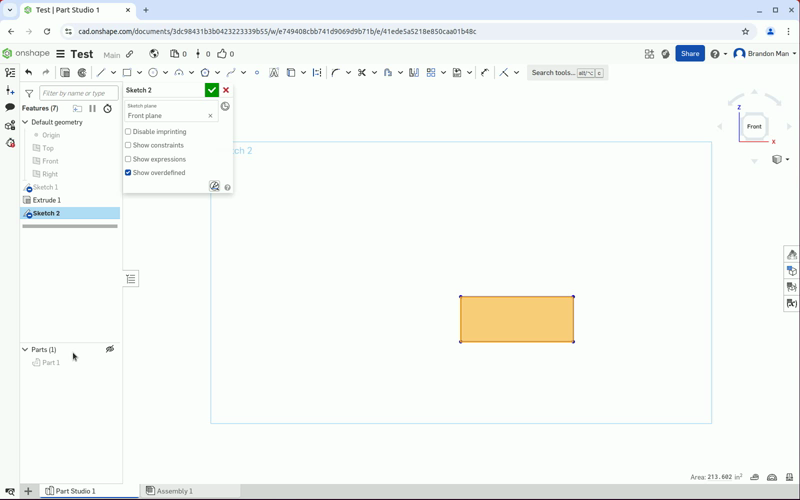
key(shift+e)
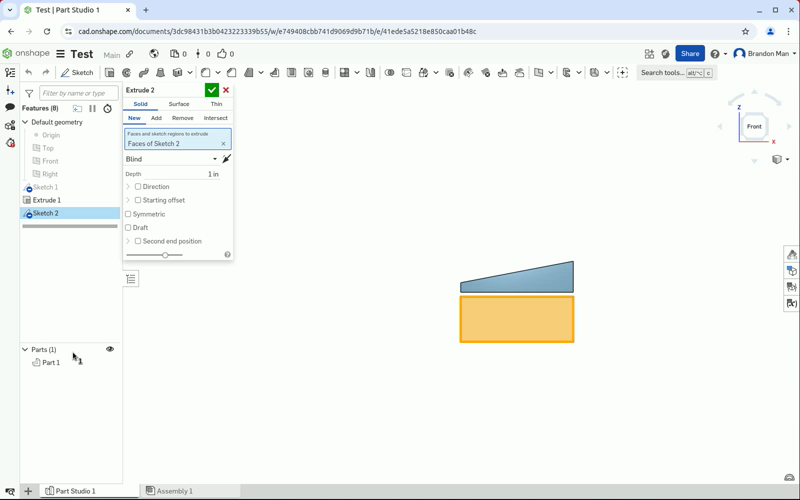
mouse_move(143, 106)
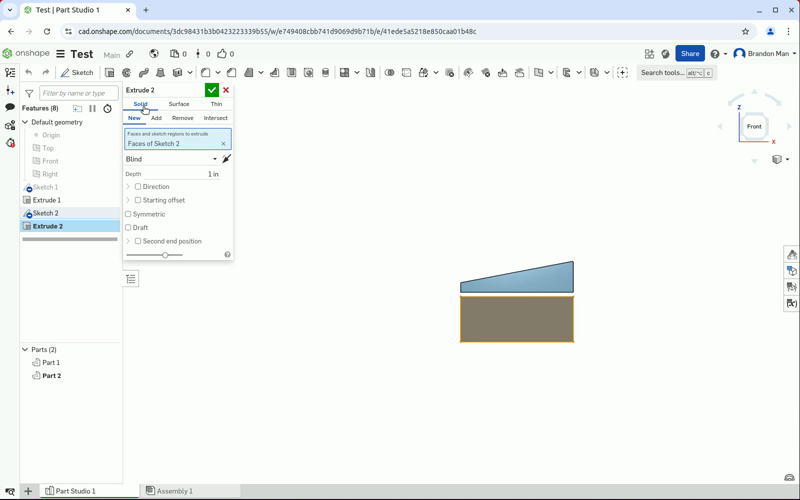
click(143, 106)
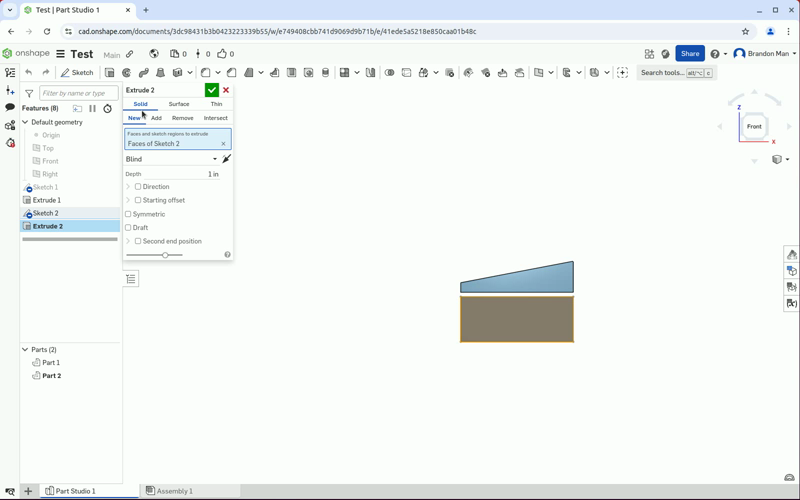
mouse_move(137, 120)
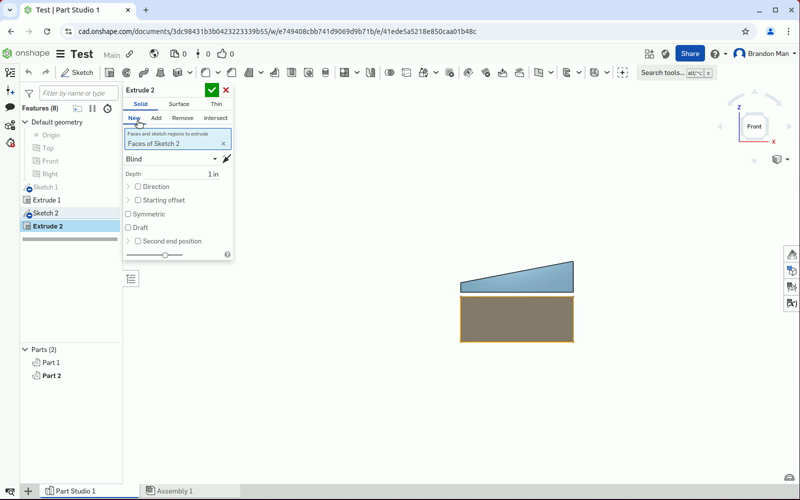
click(137, 120)
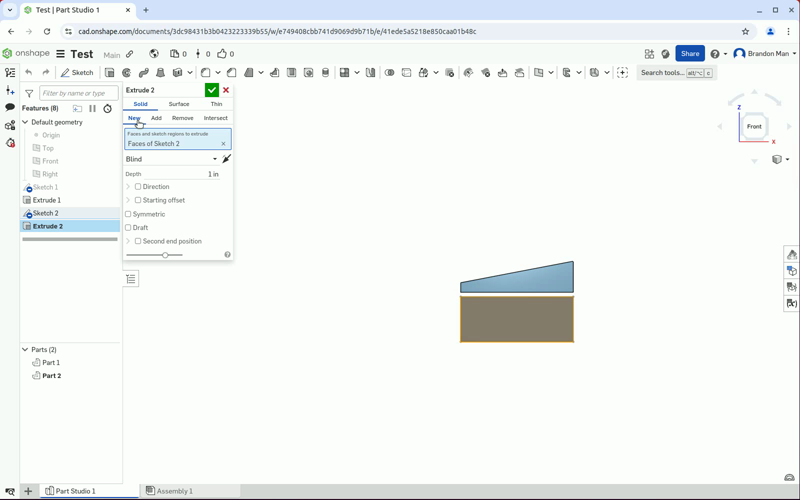
key(tab, 4)
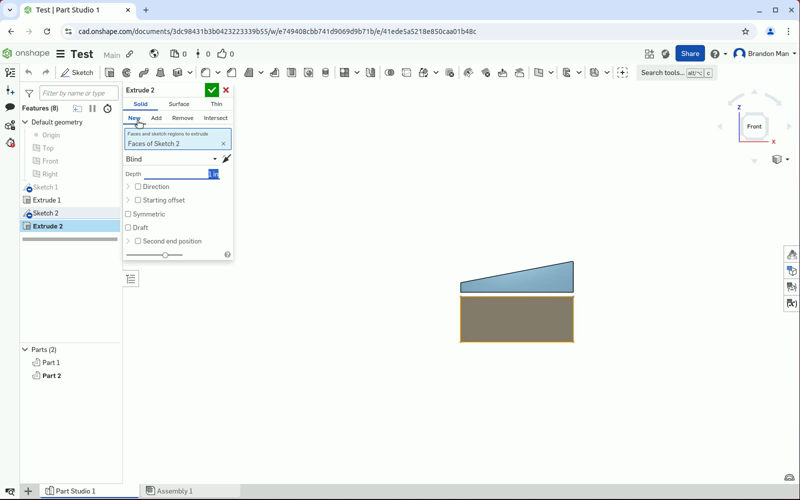
text(0.241)
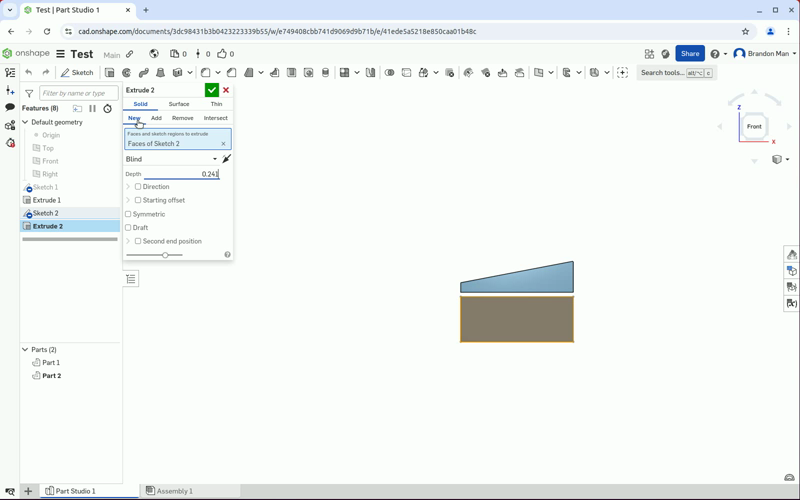
key(enter)
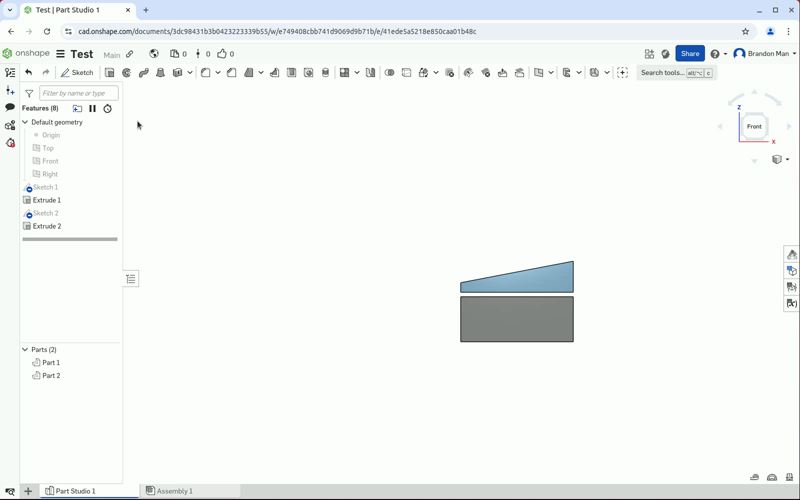
key(shift+h)
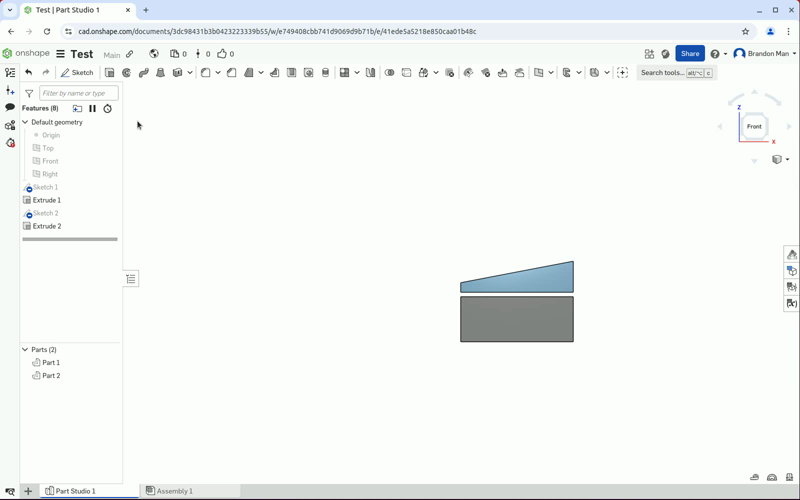
key(shift+h)
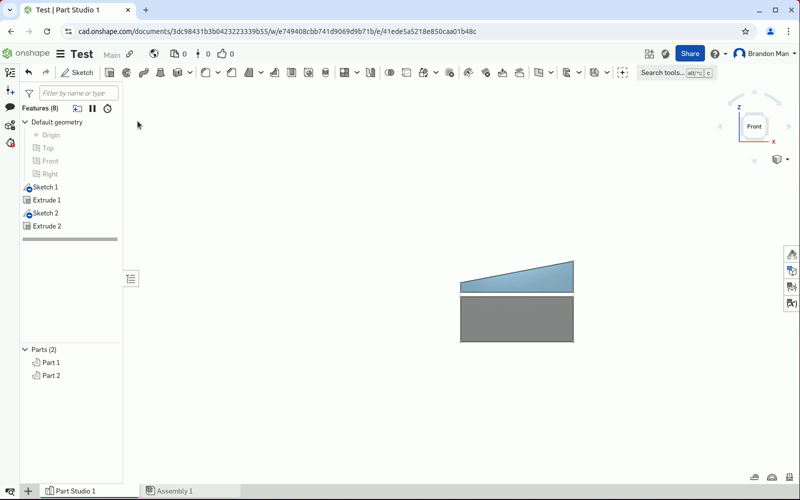
key(shift+7)
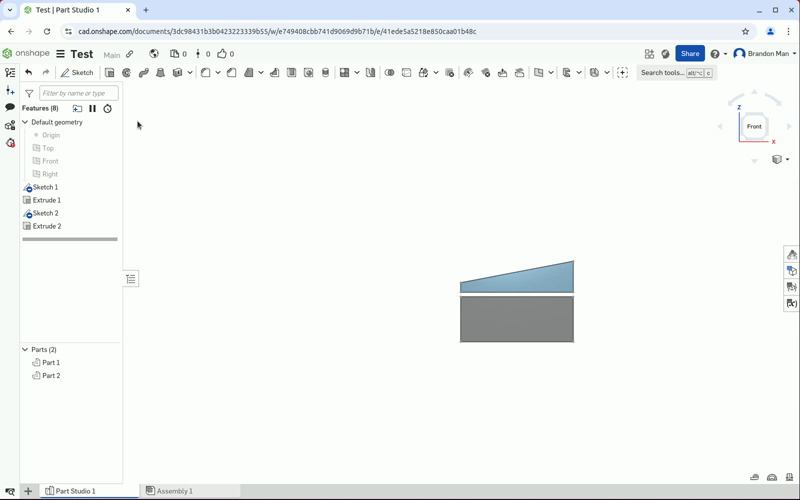
key(left, 2)
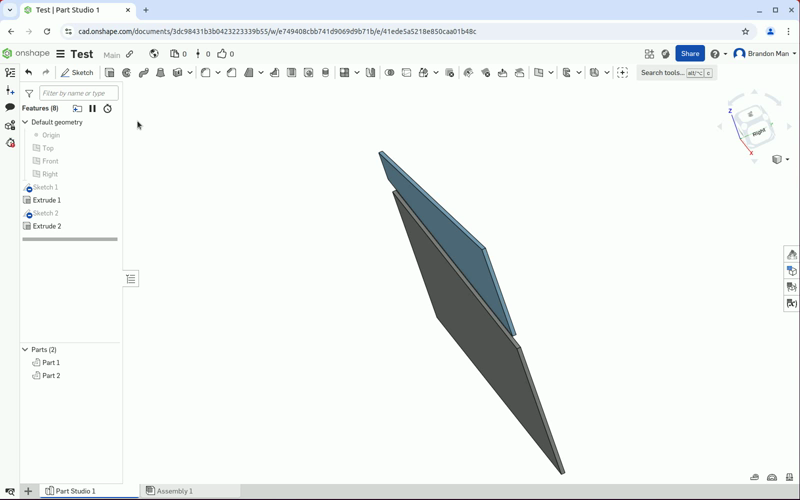
key(down, 2)
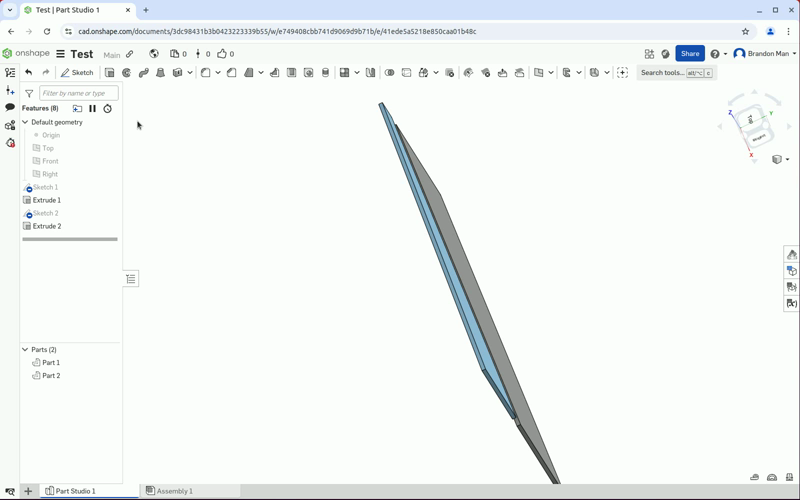
key(up, 2)
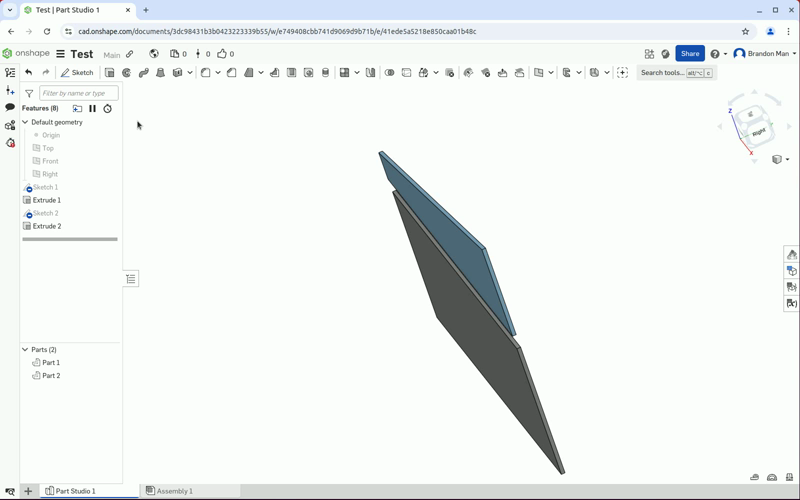
key(right, 2)
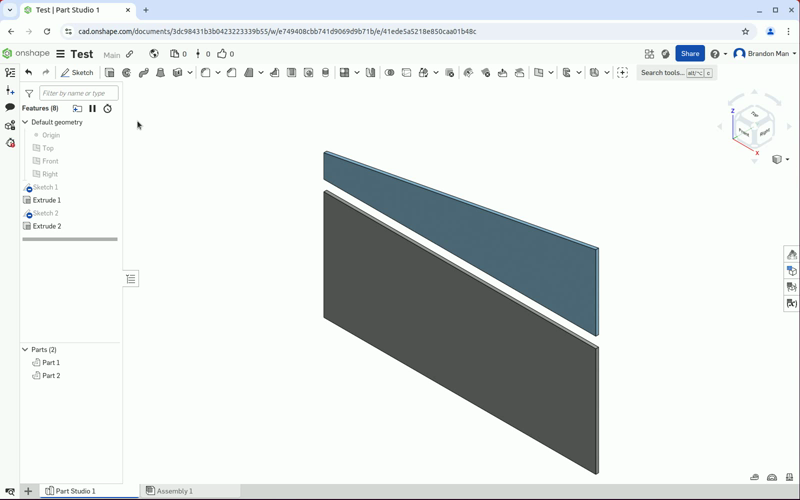
mouse_move(73, 189)
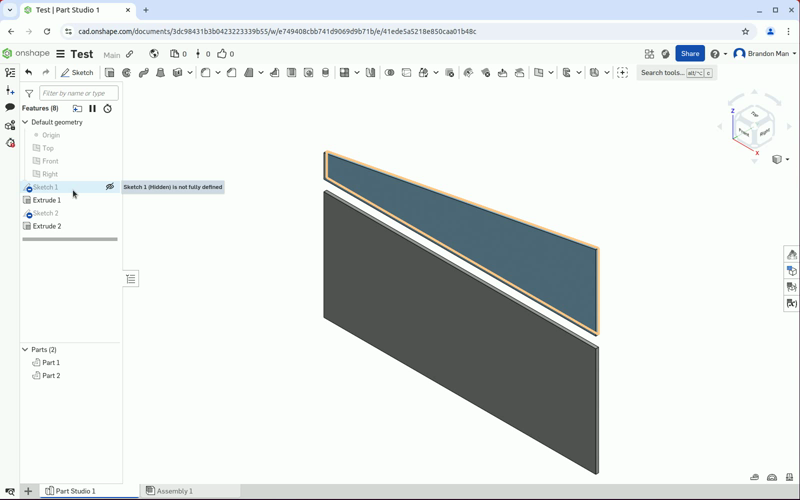
click(73, 189)